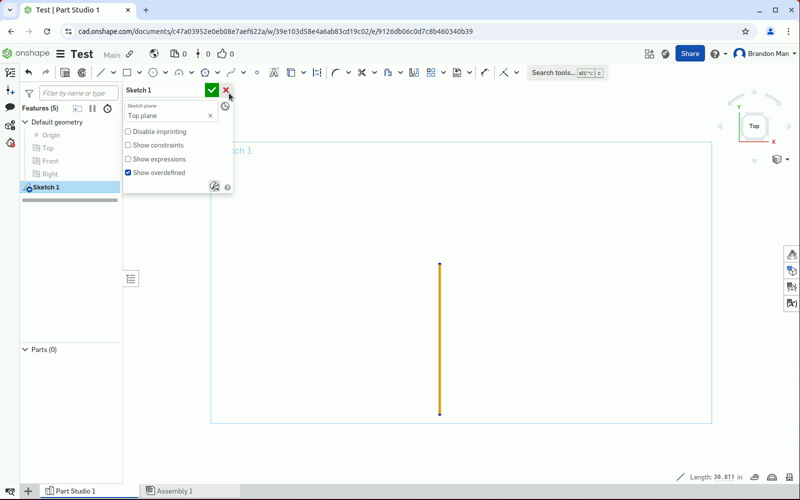
key(shift+h)
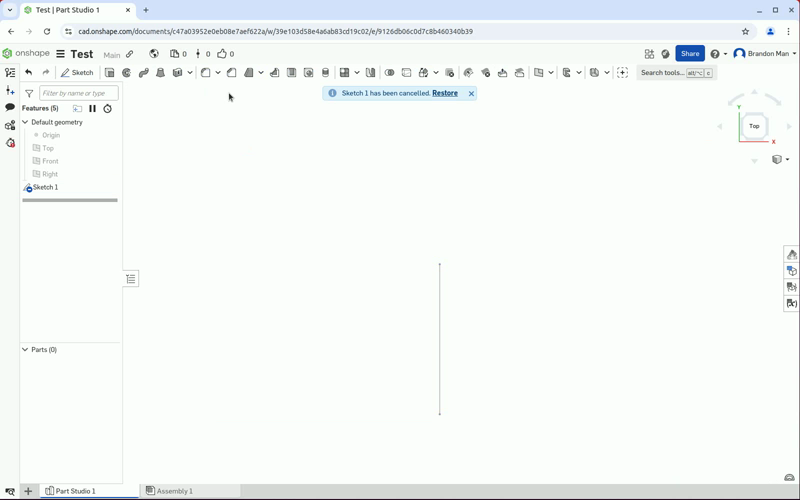
key(shift+s)
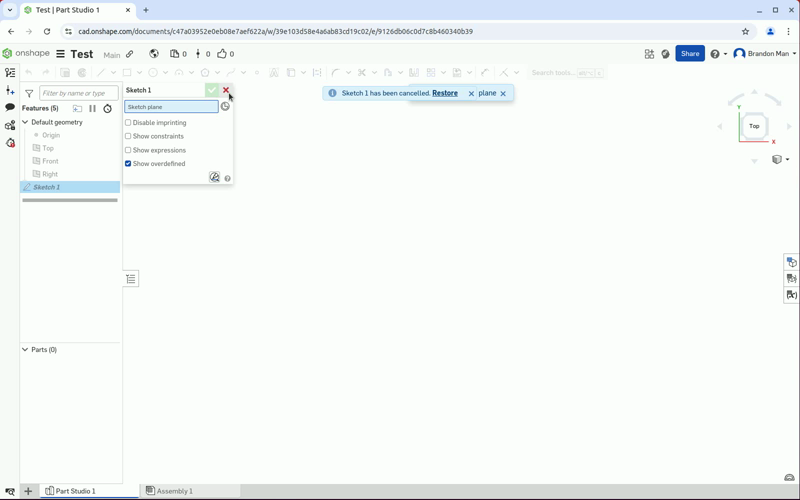
mouse_move(73, 150)
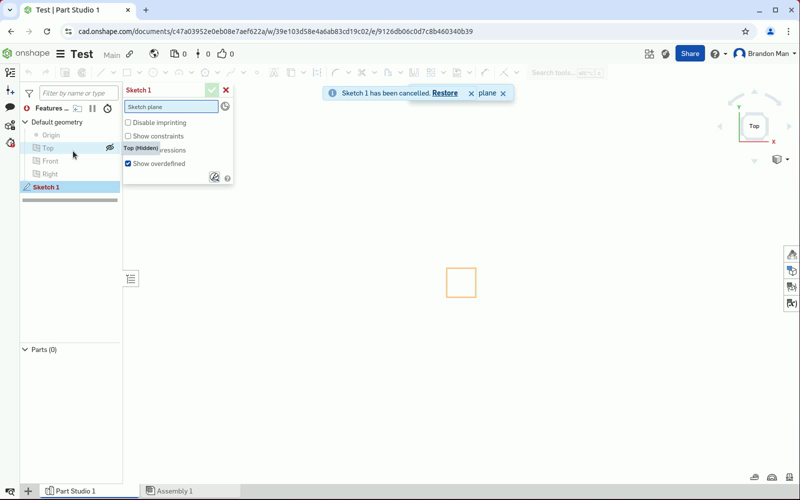
click(73, 150)
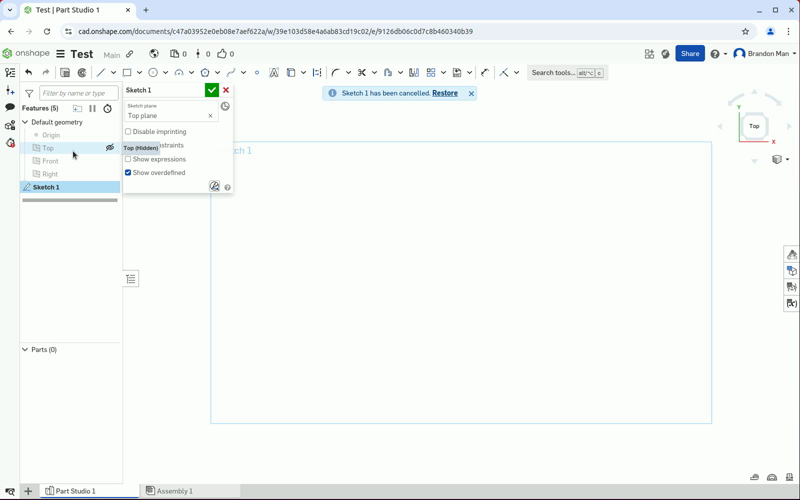
mouse_move(73, 352)
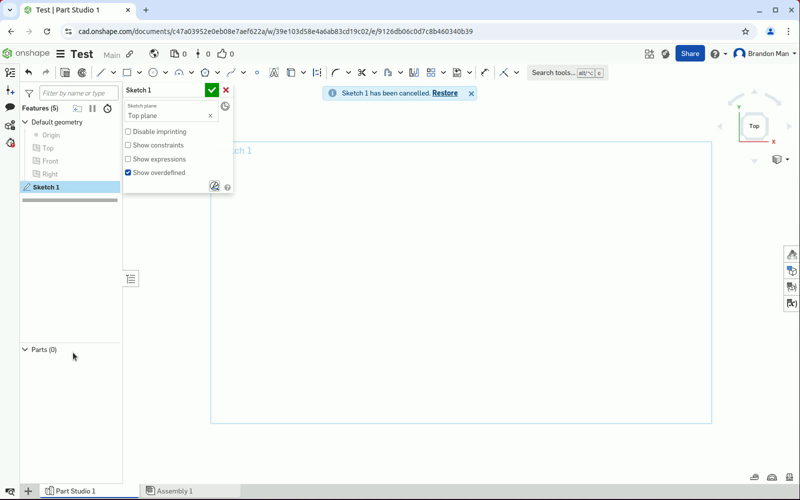
key(y)
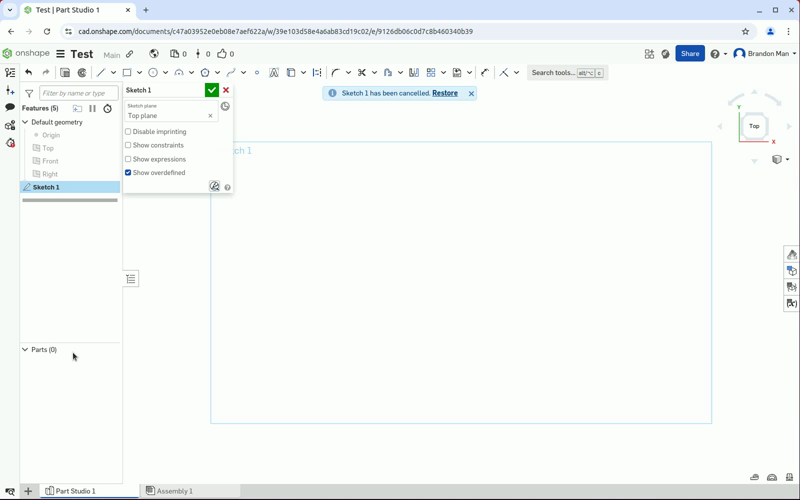
key(c)
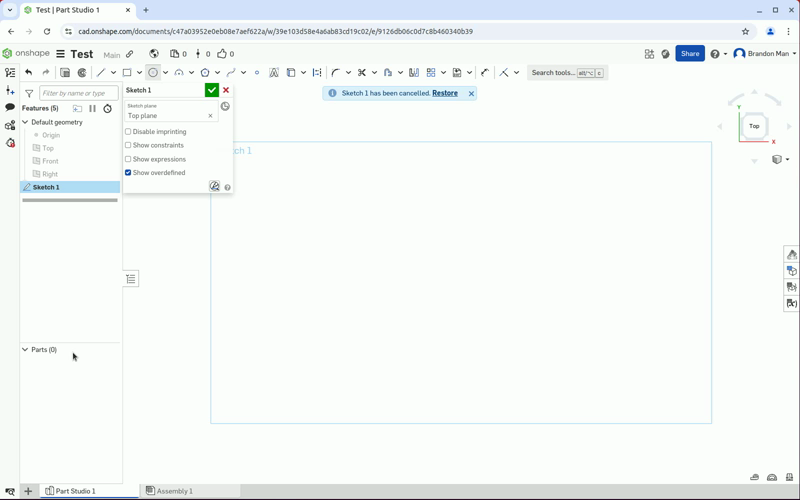
key_down(shift)
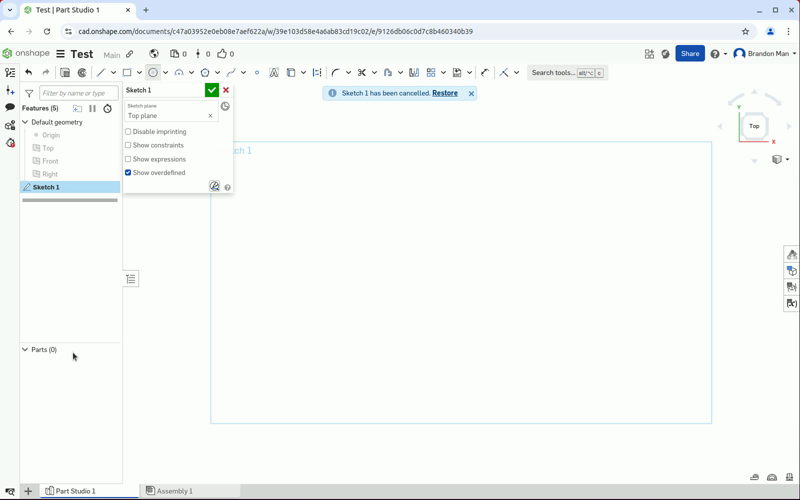
mouse_move(461, 282)
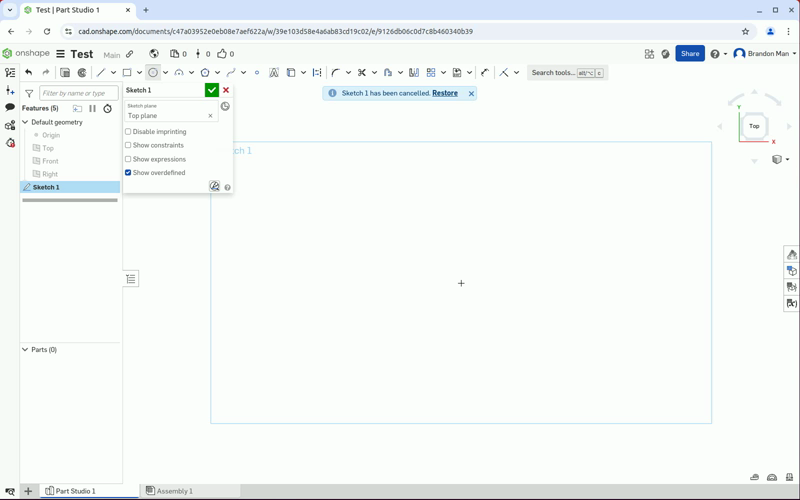
click(461, 282)
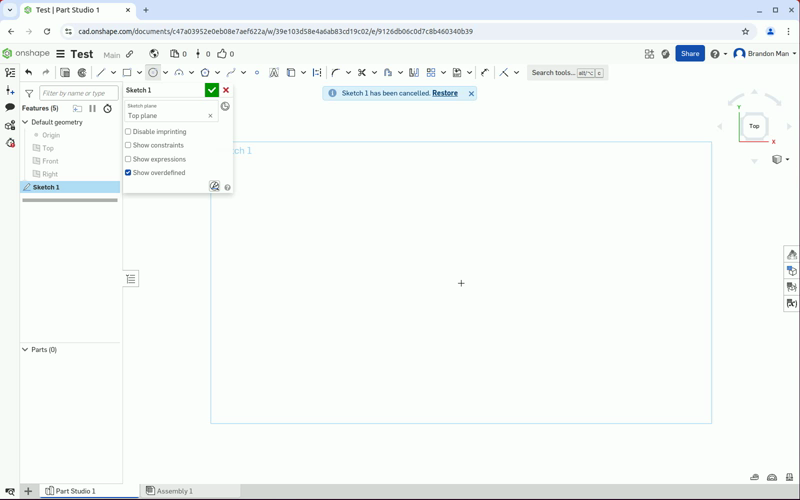
key_up(shift)
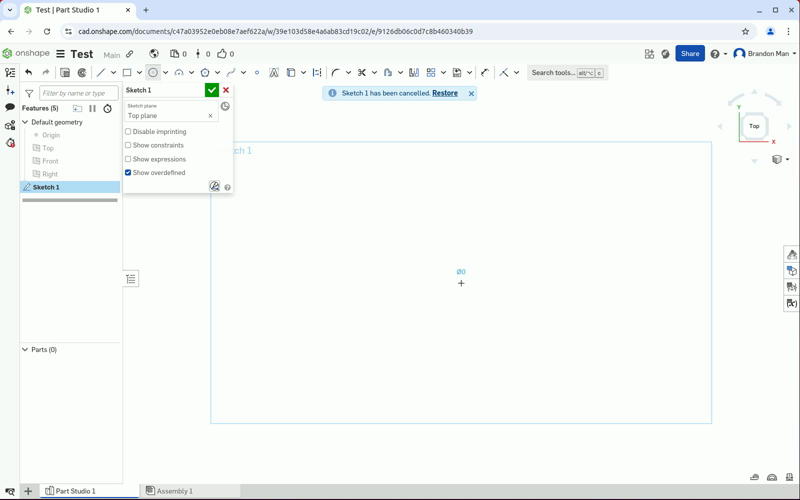
mouse_move(574, 282)
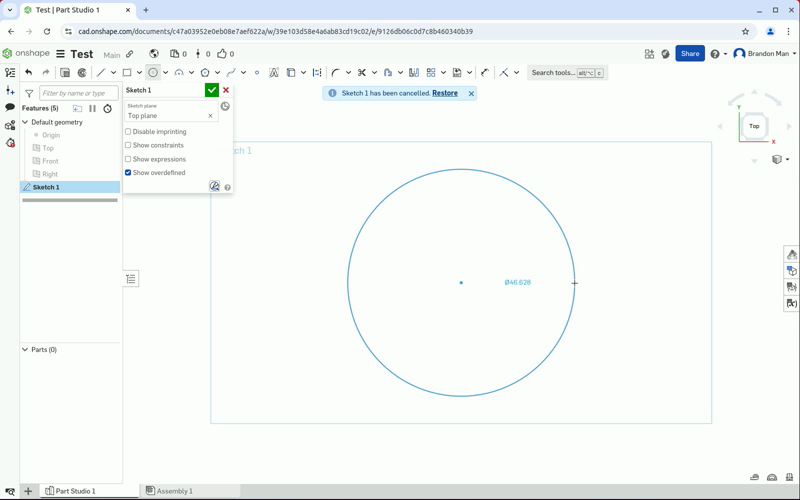
click(574, 282)
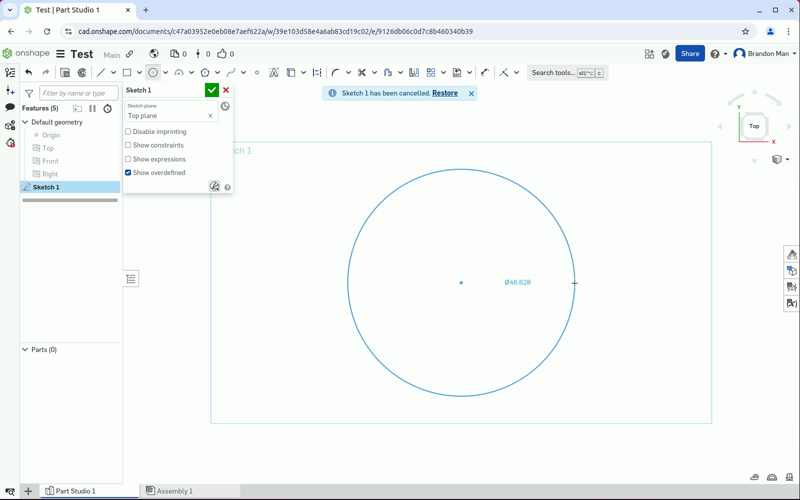
key(esc)
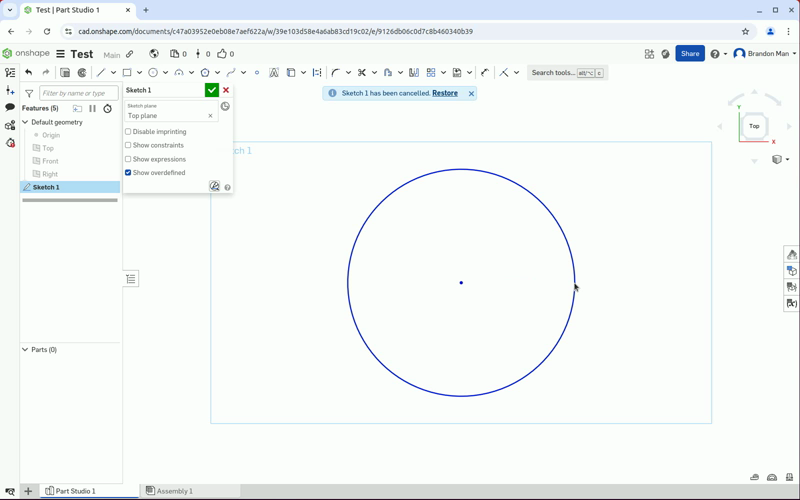
key(c)
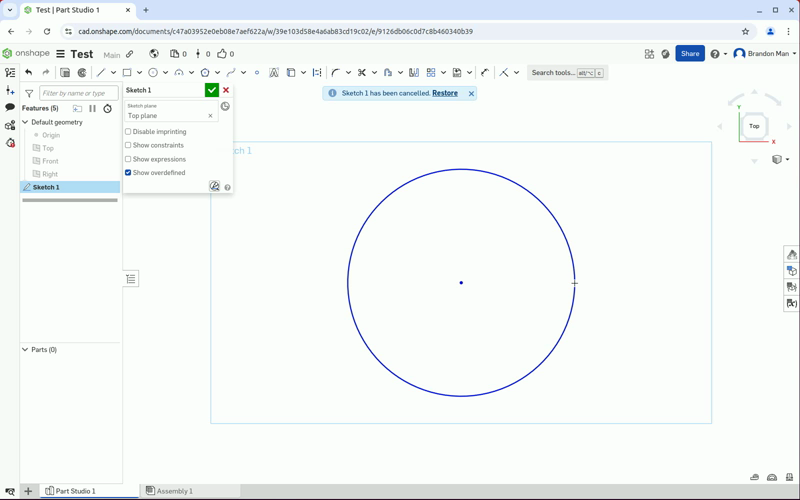
key_down(shift)
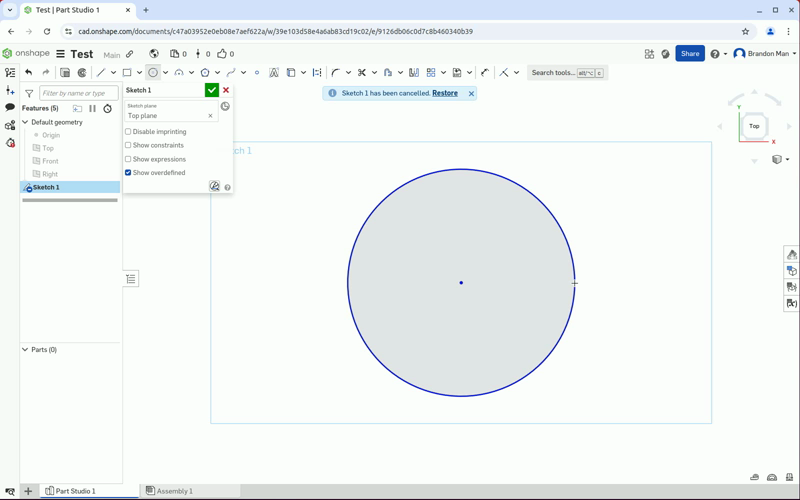
mouse_move(461, 282)
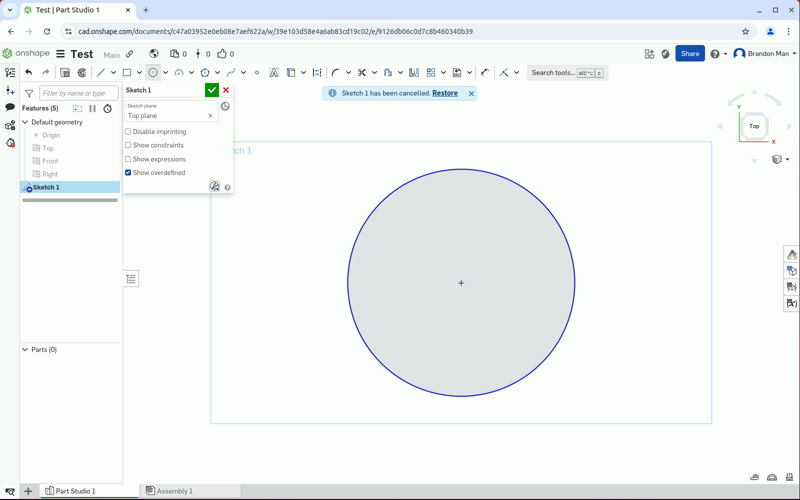
click(461, 282)
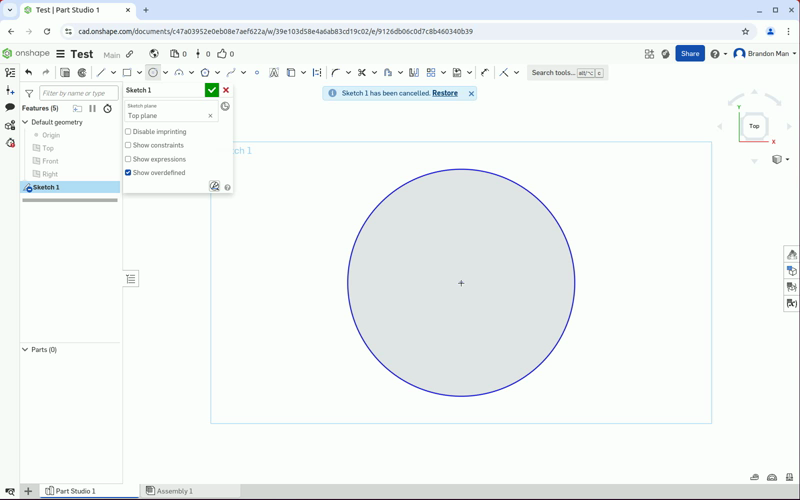
key_up(shift)
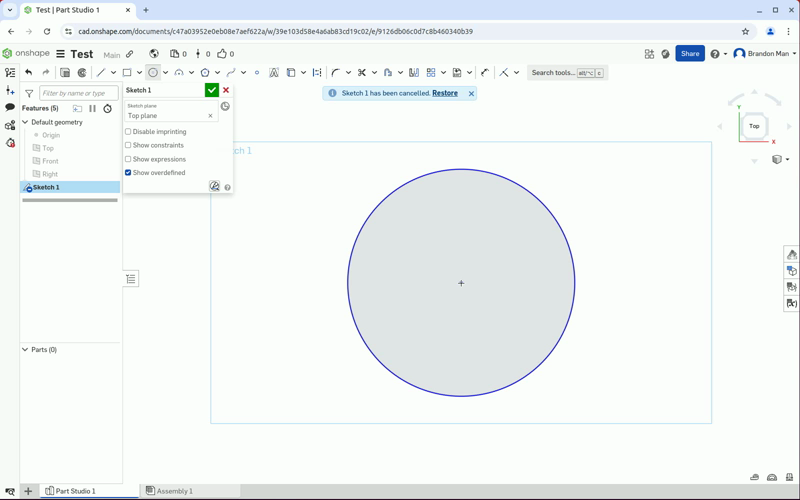
mouse_move(477, 282)
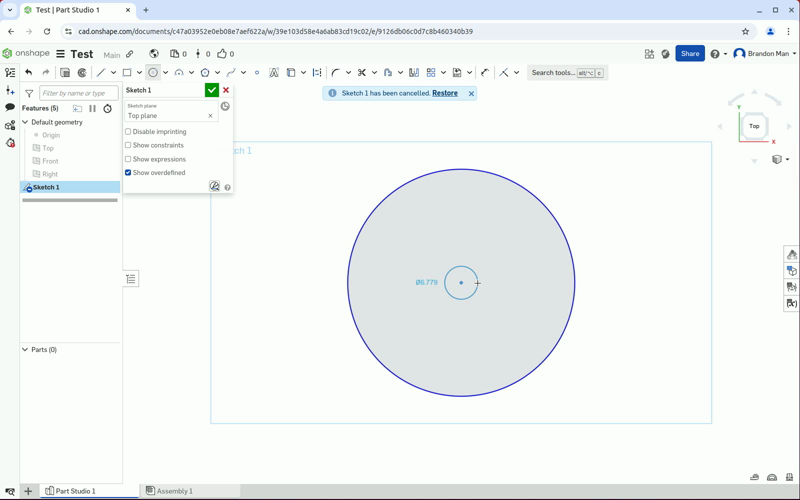
click(477, 282)
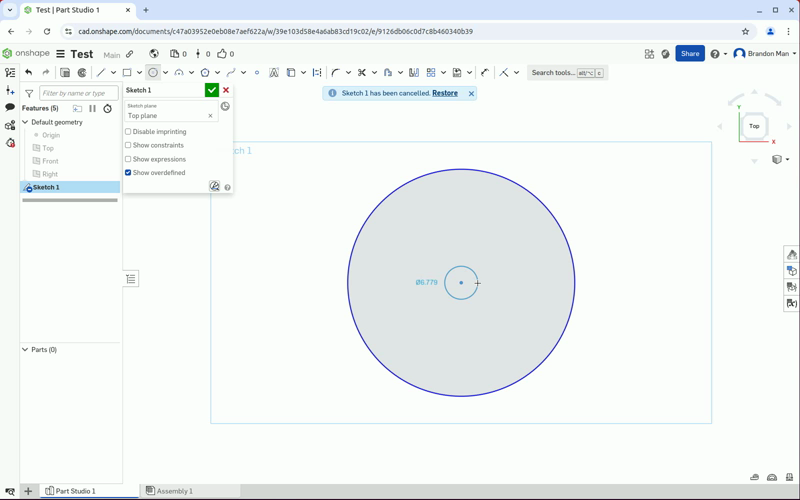
key(esc)
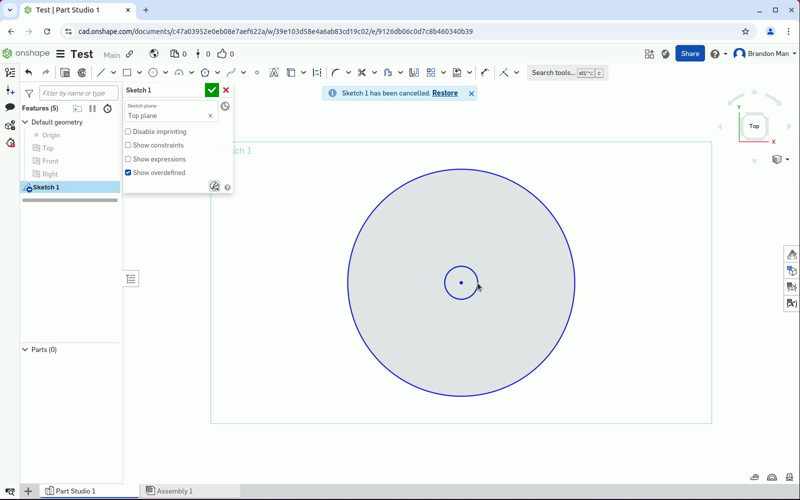
key(c)
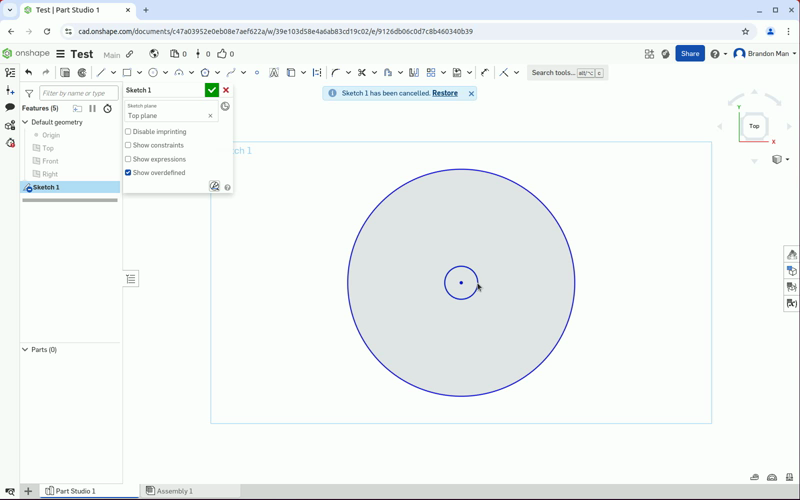
key_down(shift)
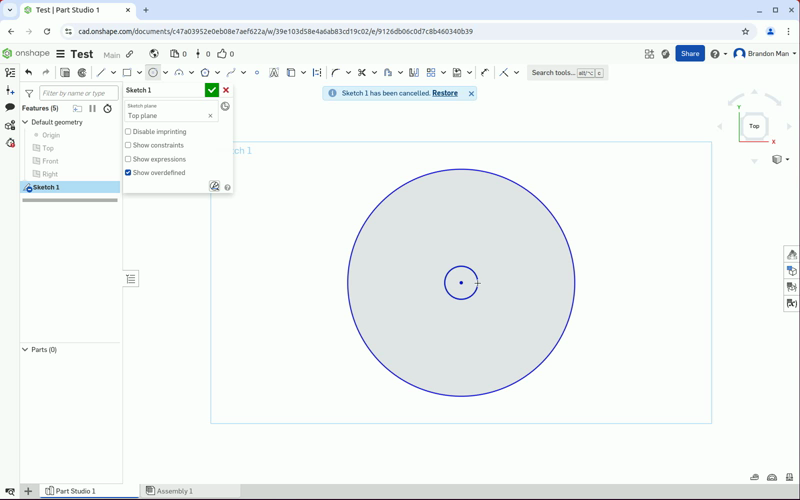
mouse_move(461, 367)
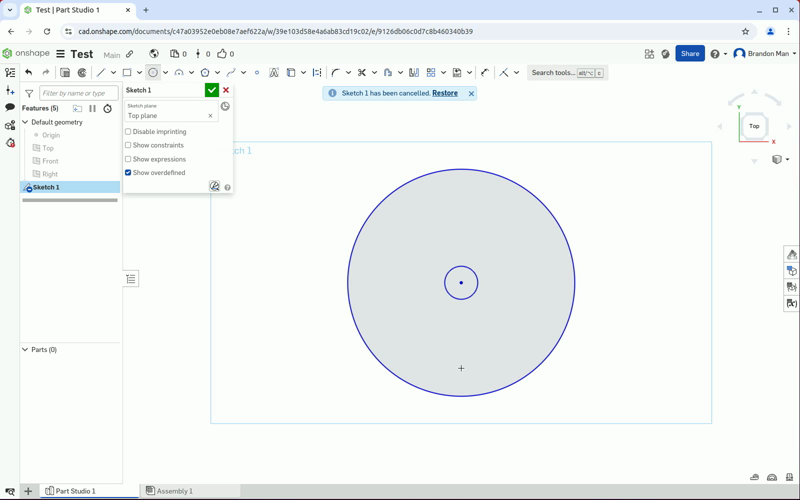
click(461, 367)
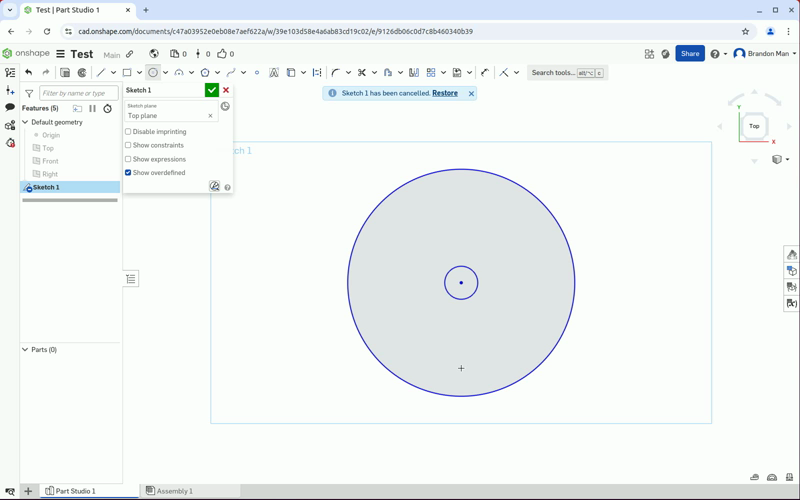
key_up(shift)
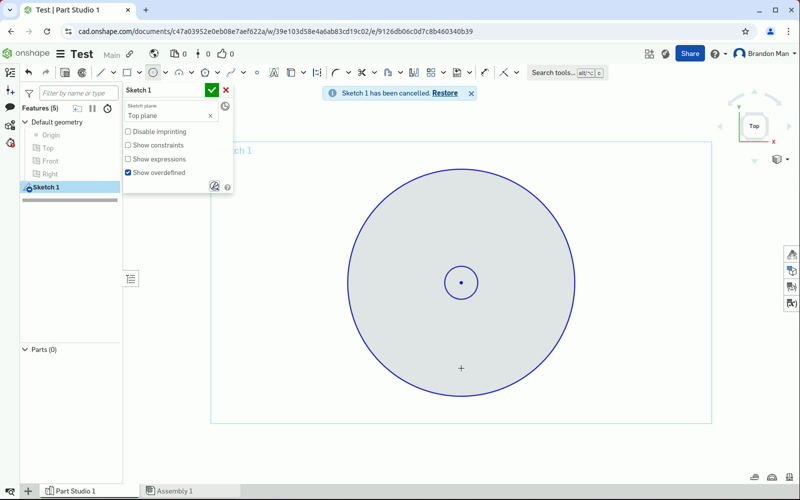
mouse_move(473, 367)
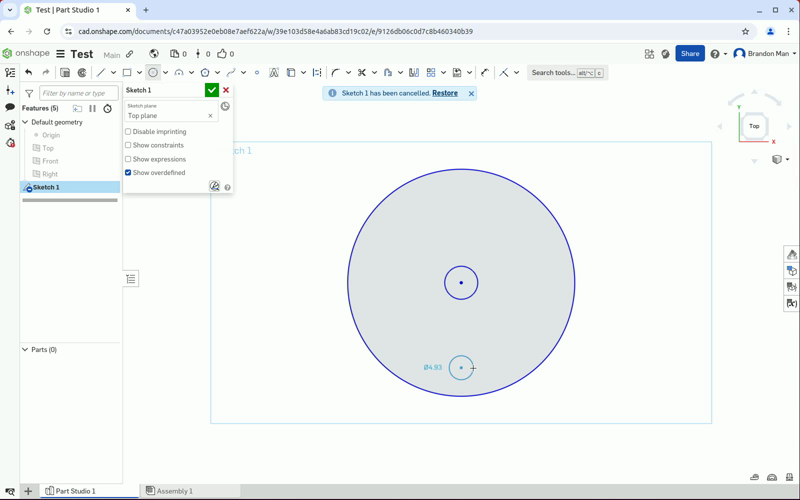
click(473, 367)
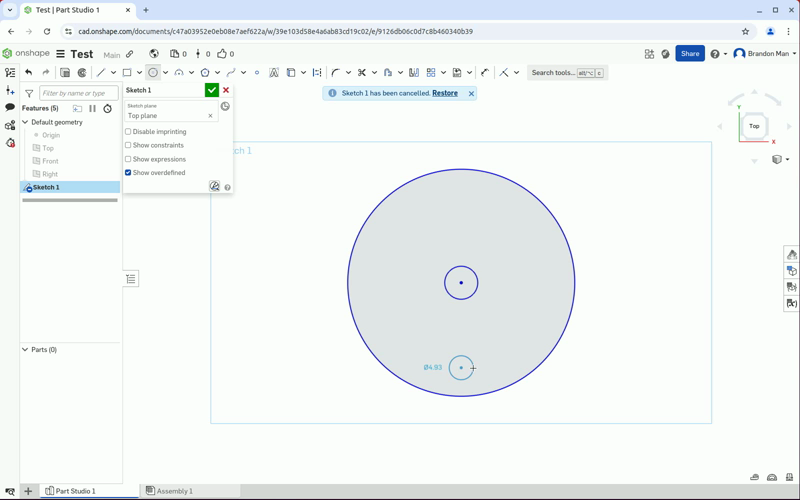
key(esc)
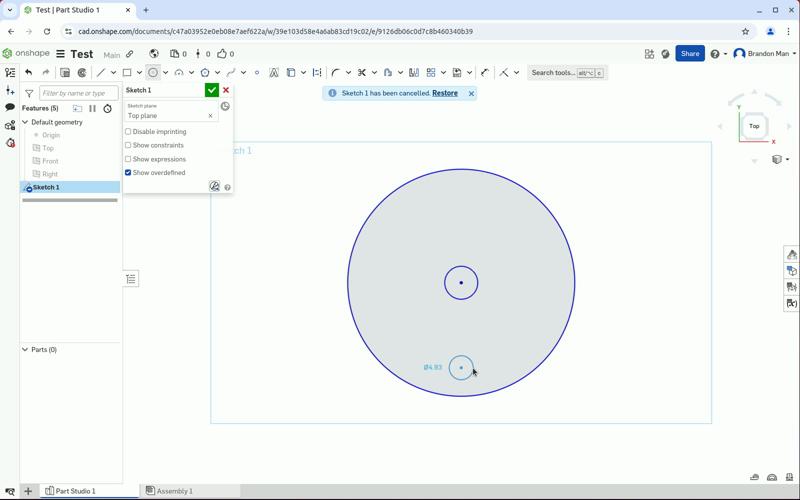
key(c)
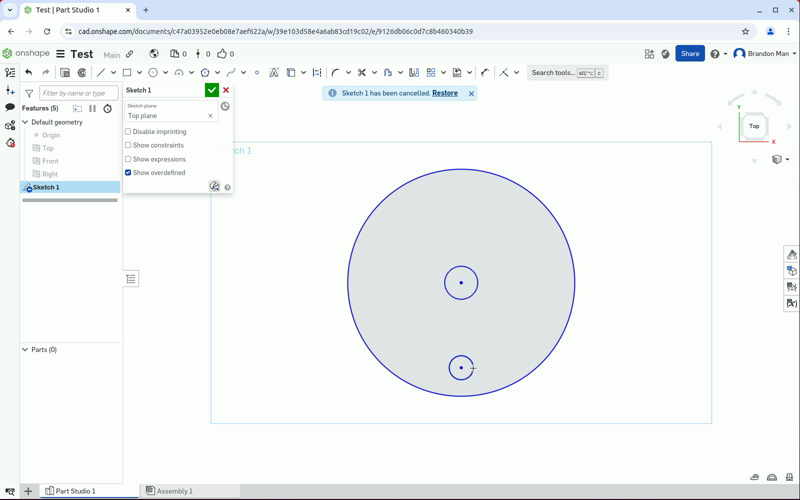
key_down(shift)
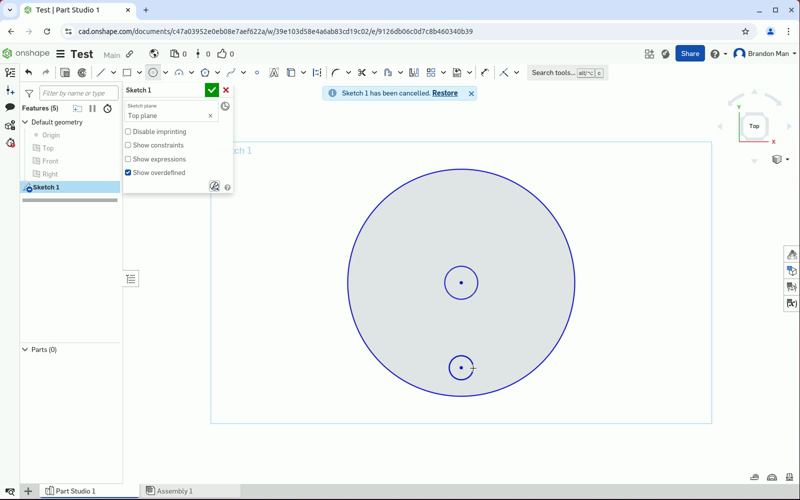
mouse_move(461, 198)
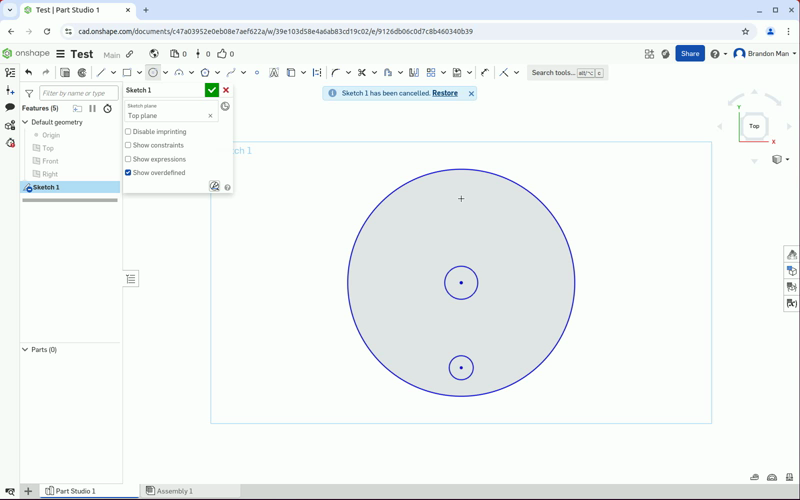
click(461, 198)
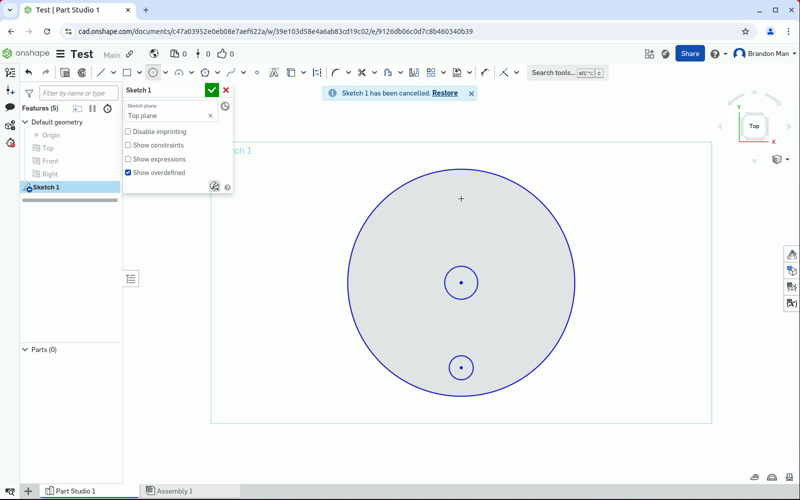
key_up(shift)
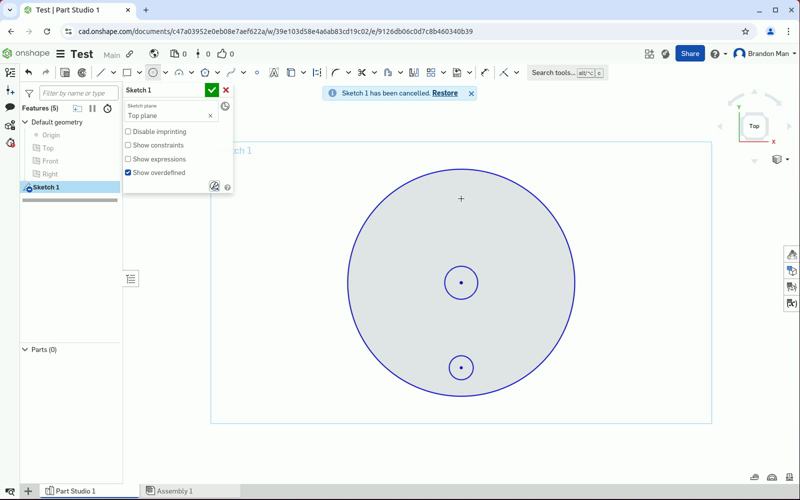
mouse_move(473, 198)
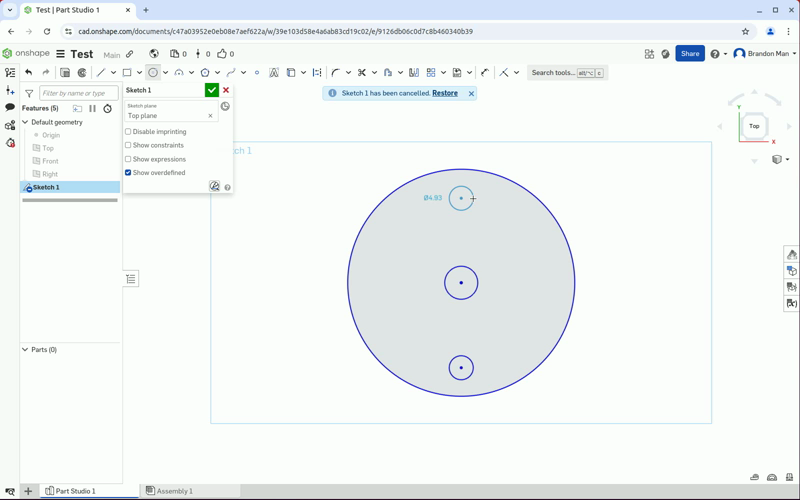
click(473, 198)
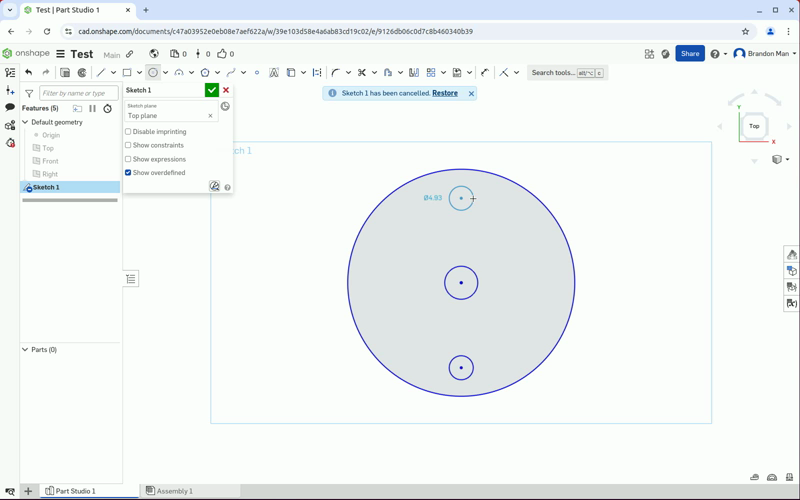
key(esc)
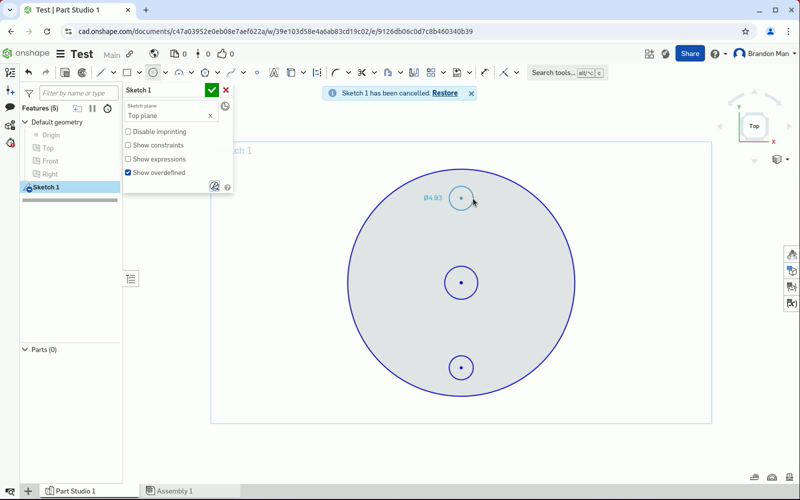
mouse_move(472, 324)
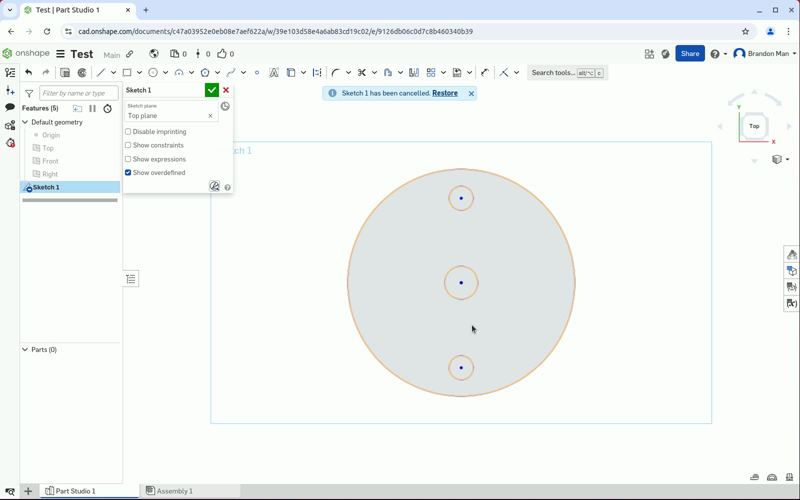
click(472, 324)
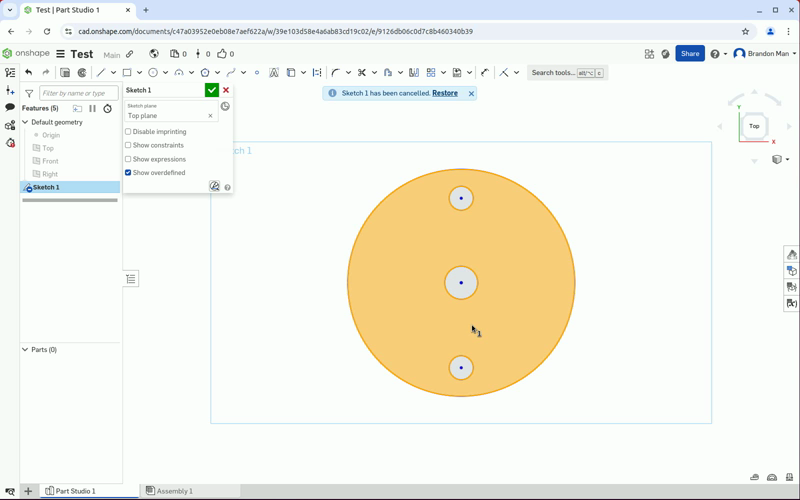
mouse_move(73, 352)
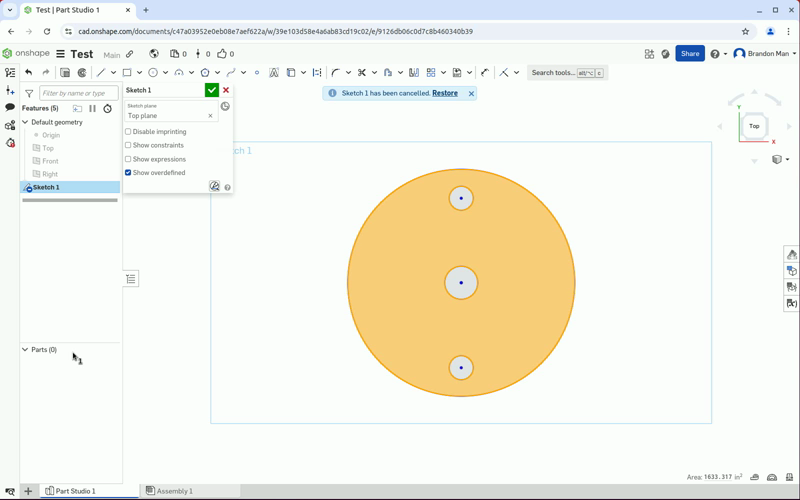
key(shift+y)
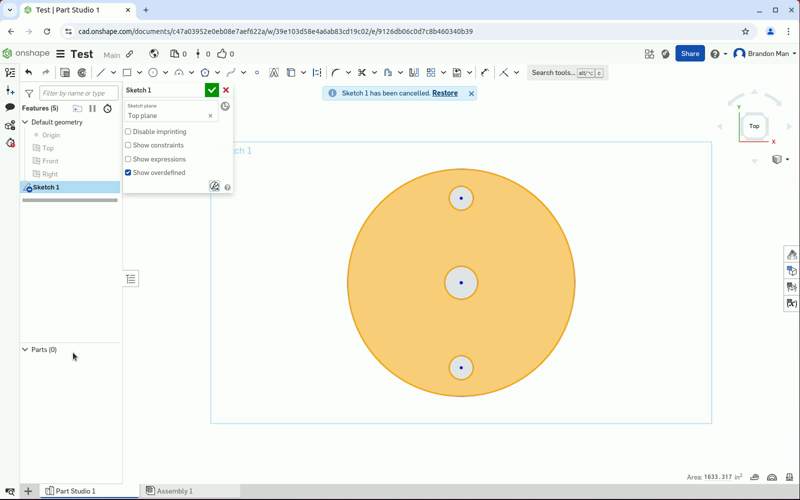
key(shift+e)
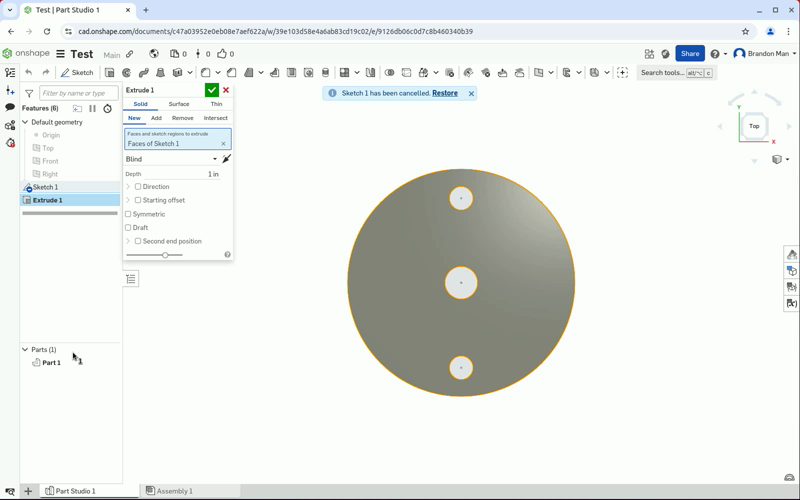
mouse_move(143, 106)
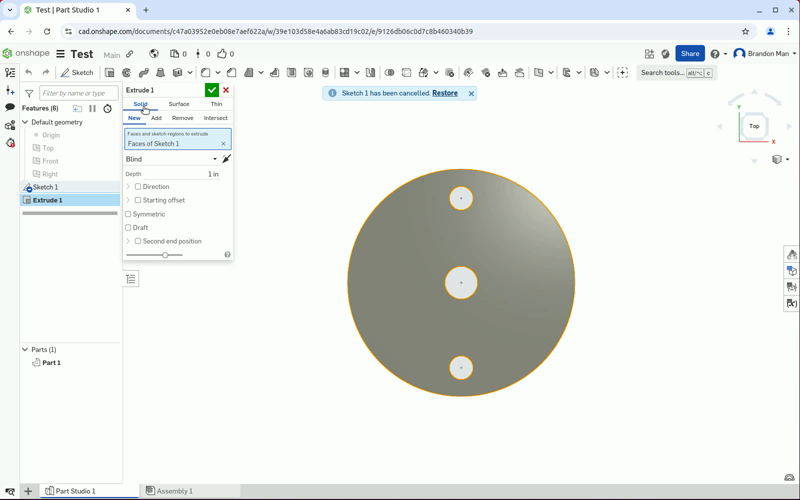
click(143, 106)
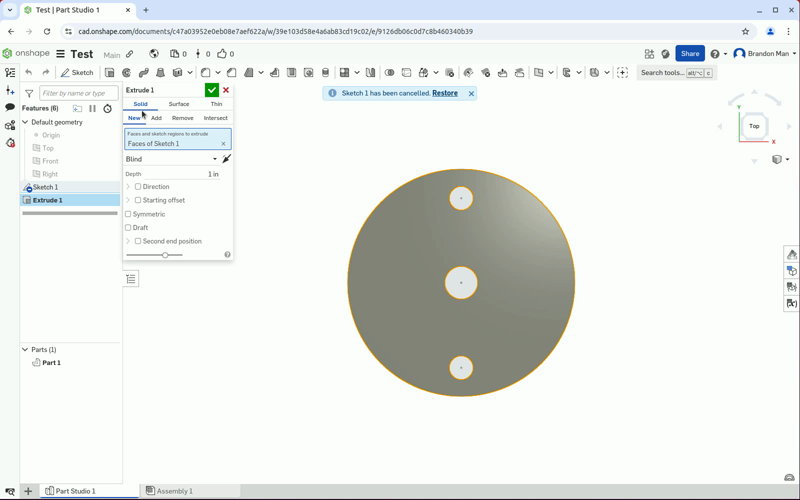
mouse_move(137, 120)
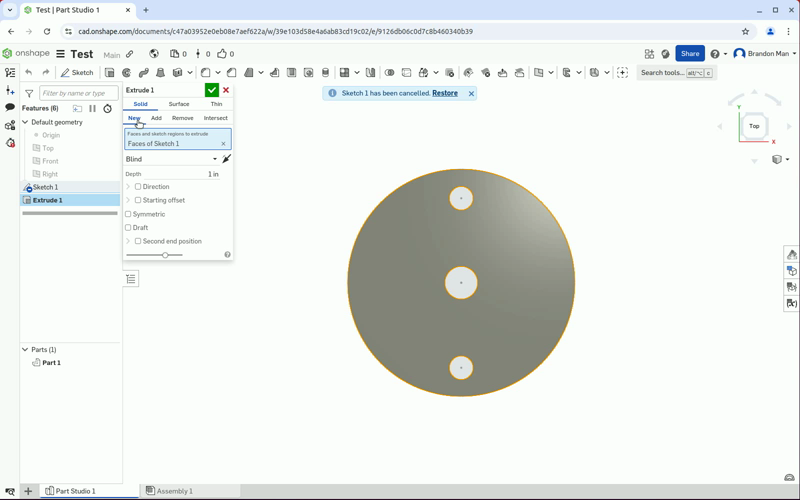
click(137, 120)
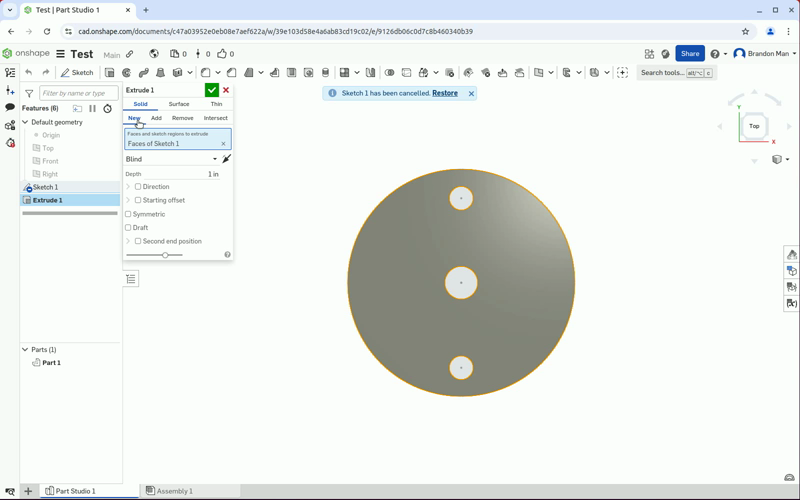
key(tab, 4)
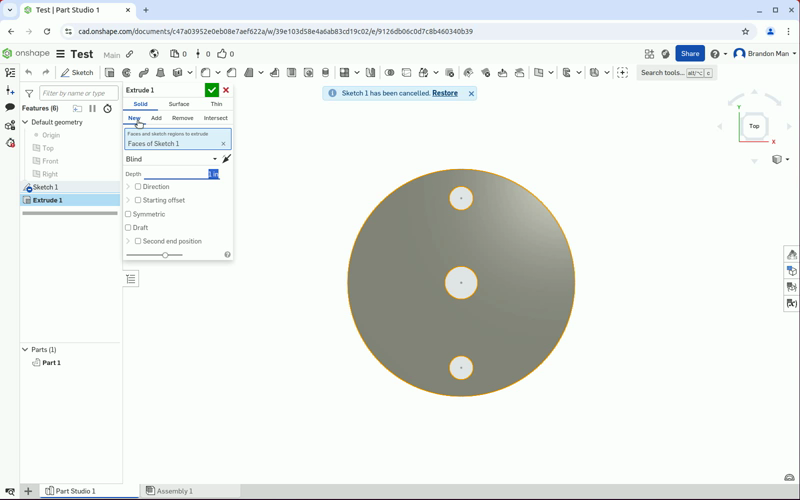
text(11.795)
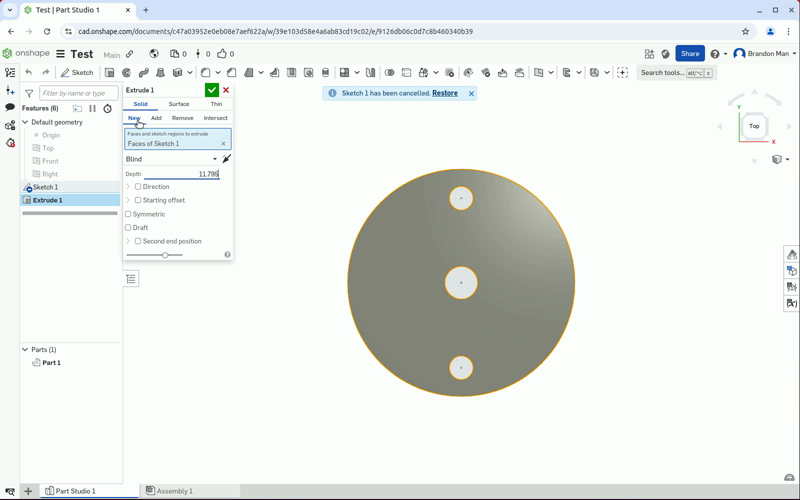
key(enter)
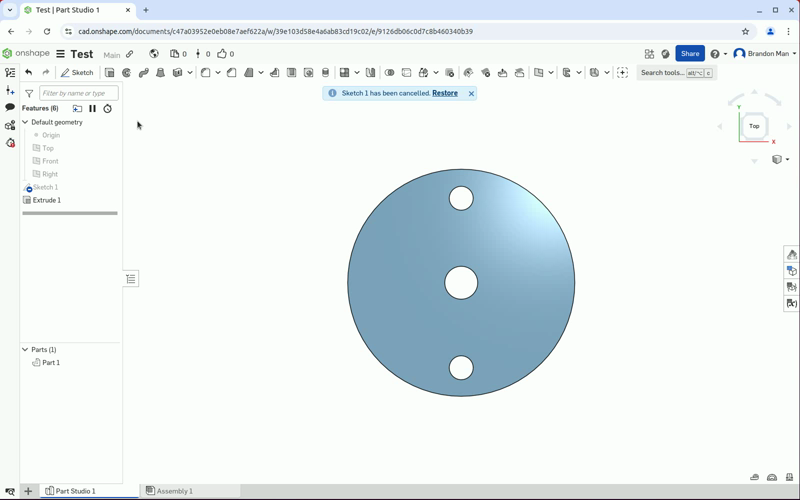
key(shift+h)
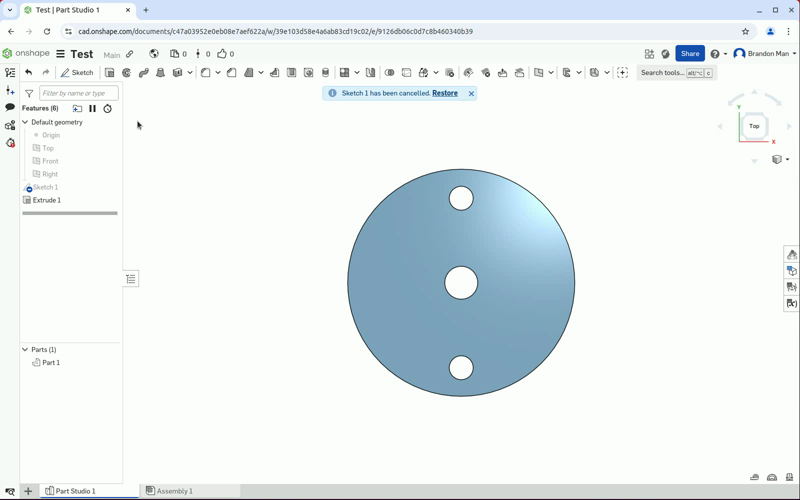
key(shift+h)
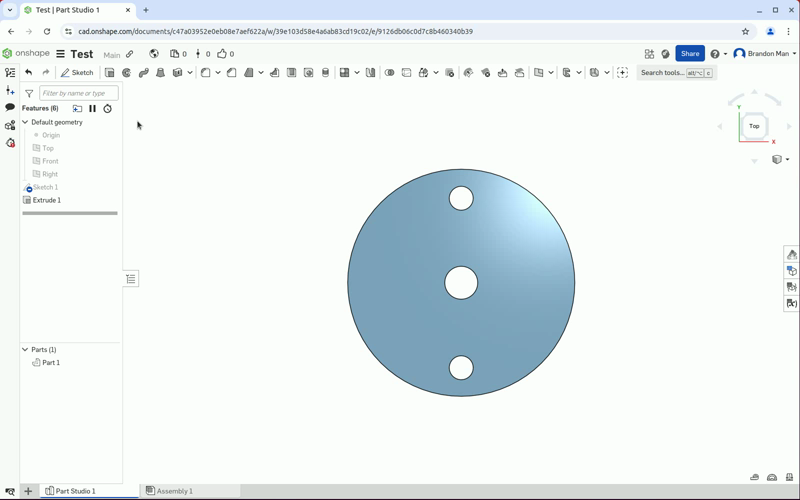
mouse_move(73, 189)
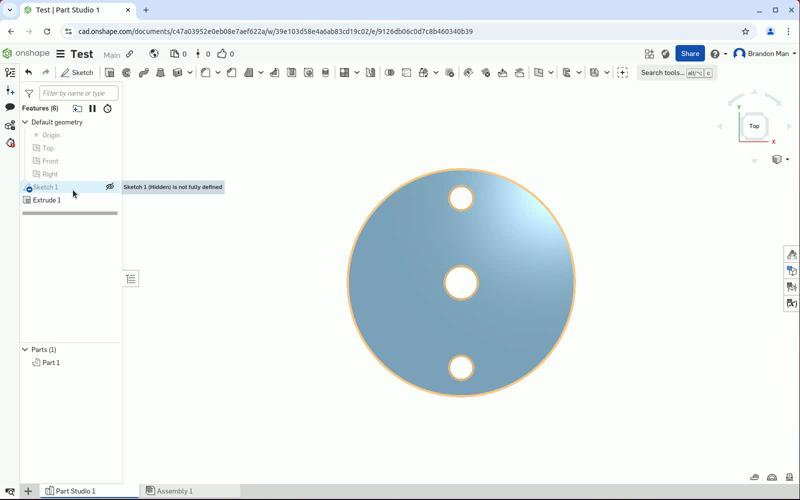
click(73, 189)
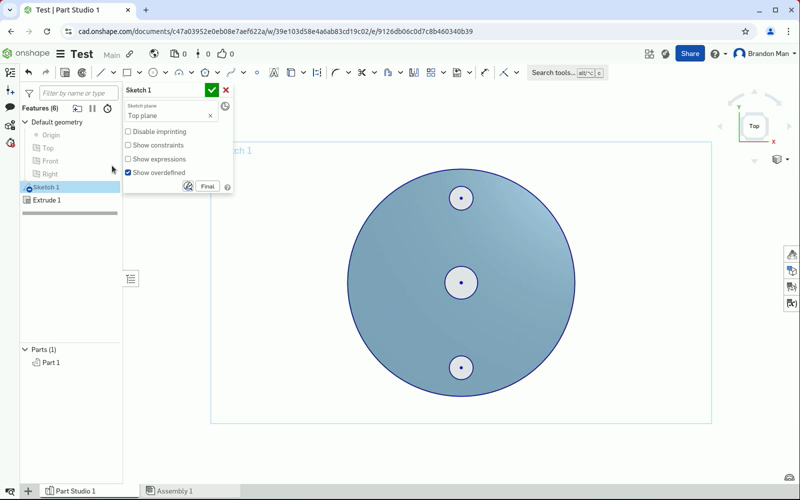
mouse_move(229, 92)
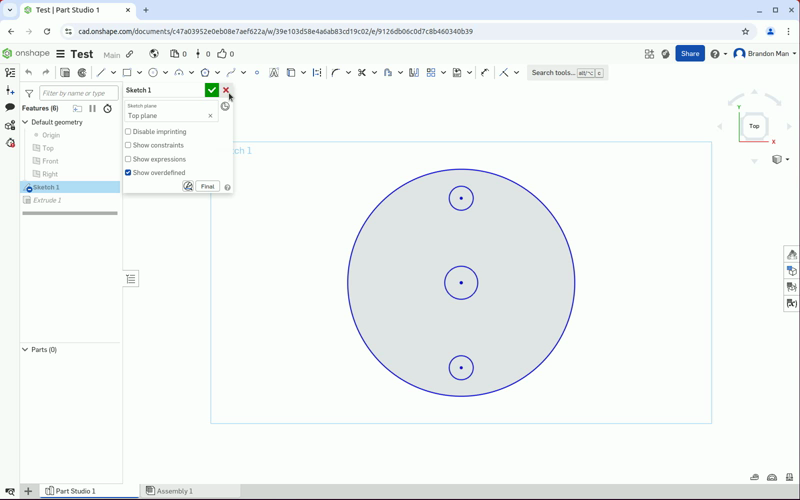
click(229, 92)
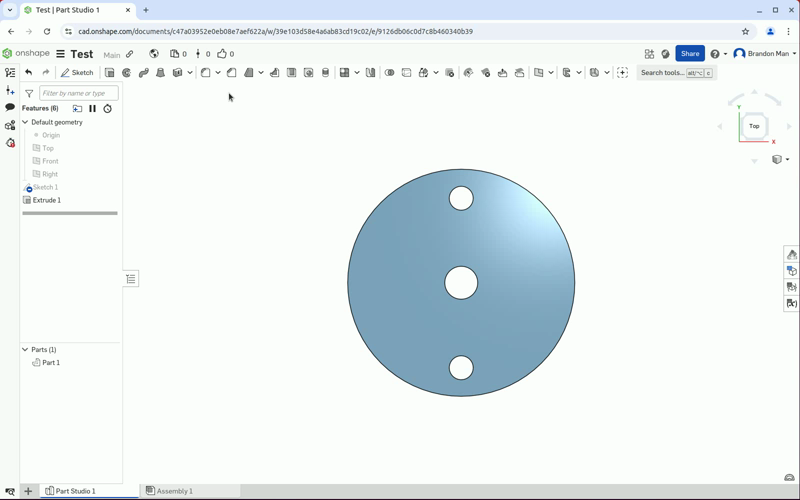
mouse_move(541, 75)
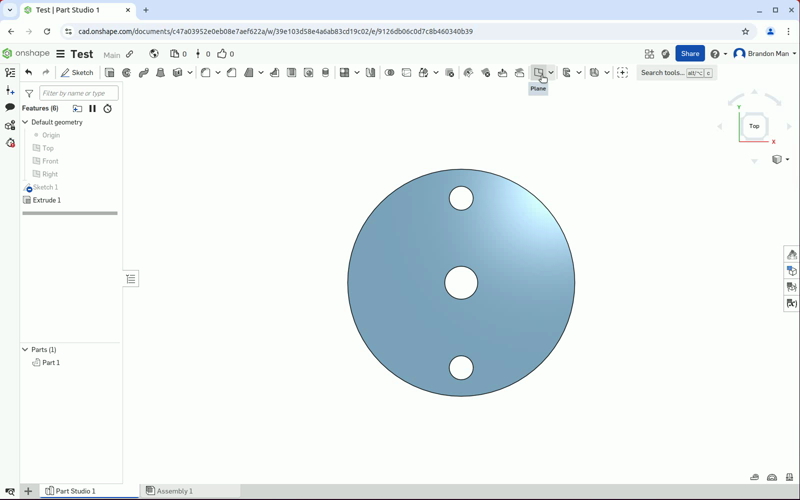
click(541, 75)
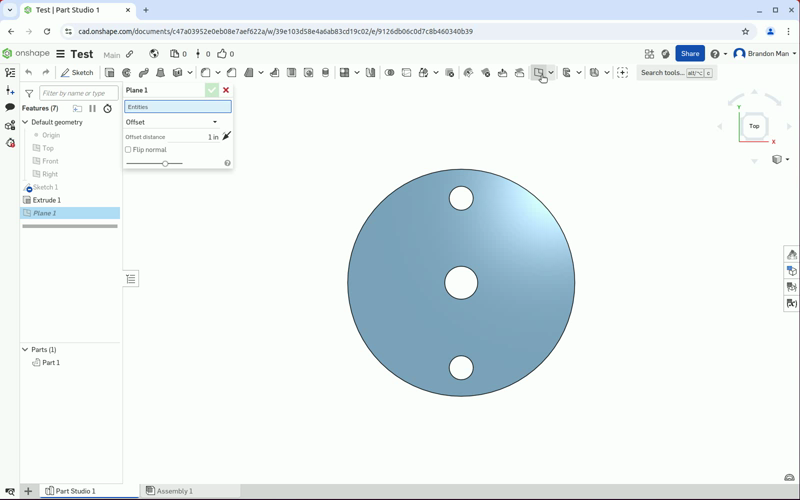
mouse_move(73, 150)
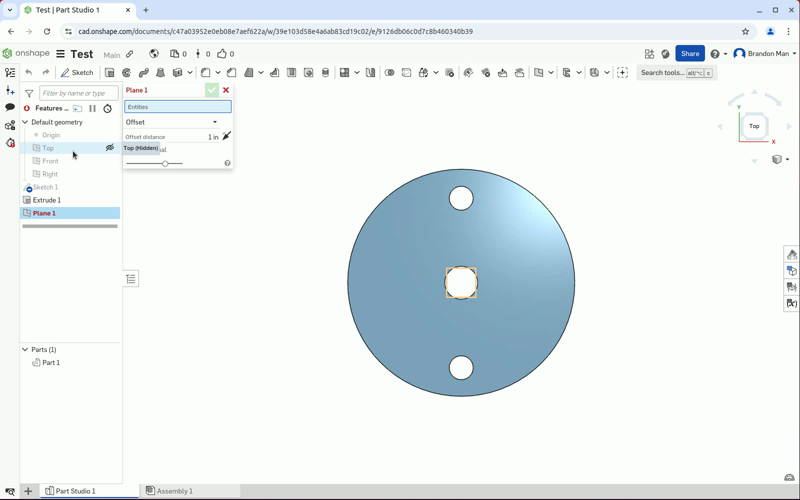
click(73, 150)
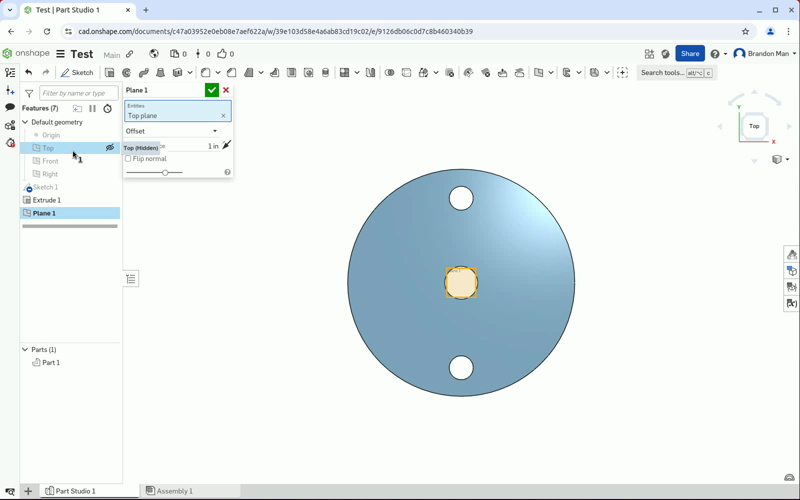
key(tab, 2)
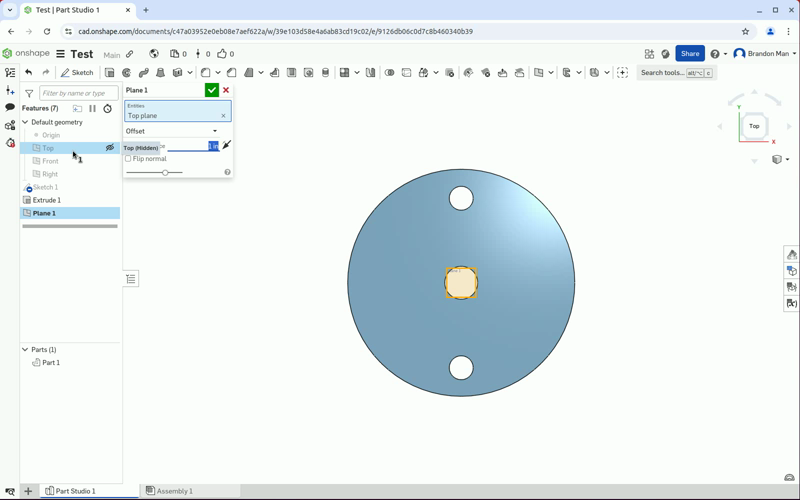
text(11.801)
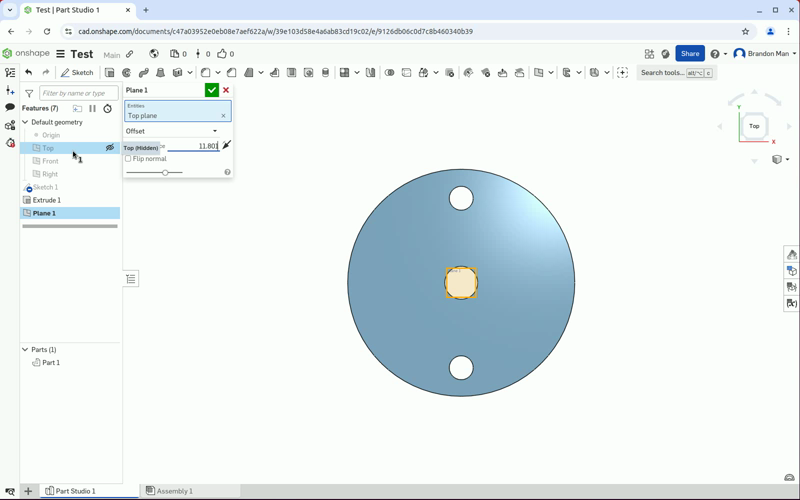
key(enter, 2)
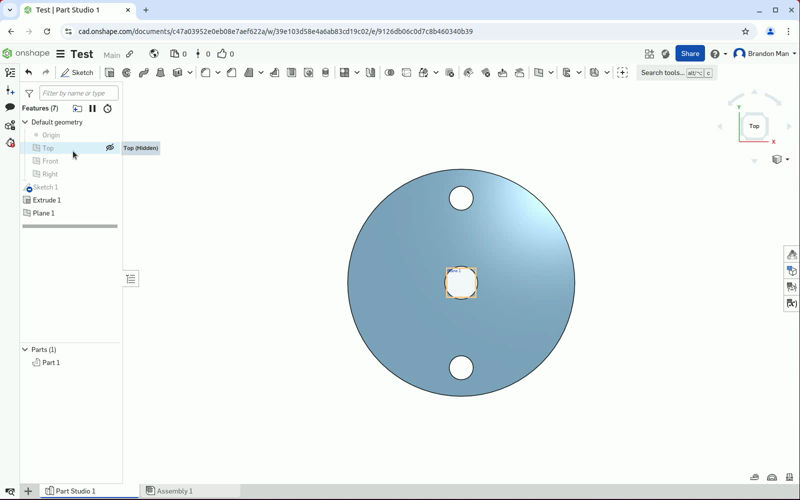
key(shift+s)
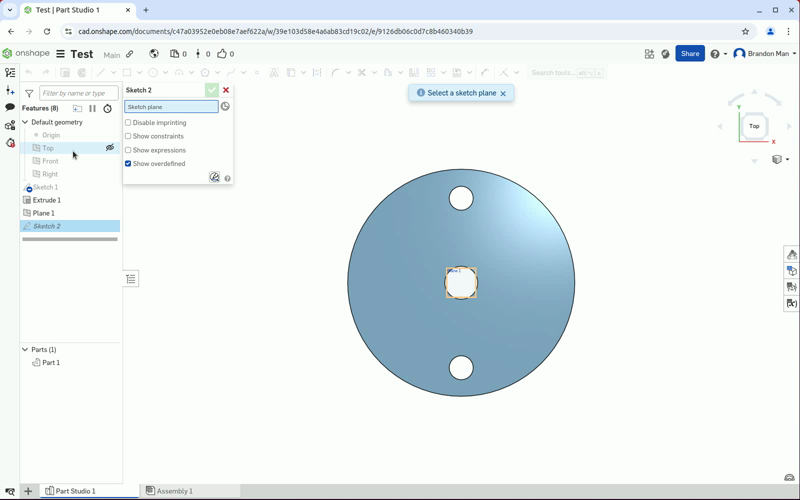
mouse_move(73, 215)
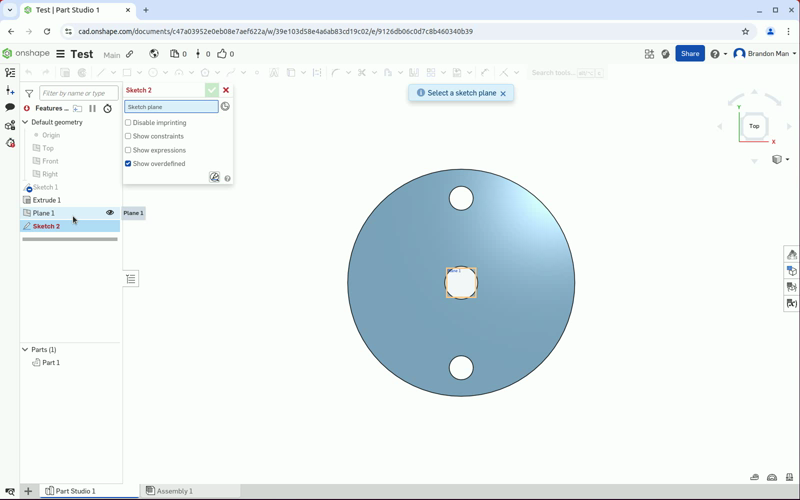
click(73, 215)
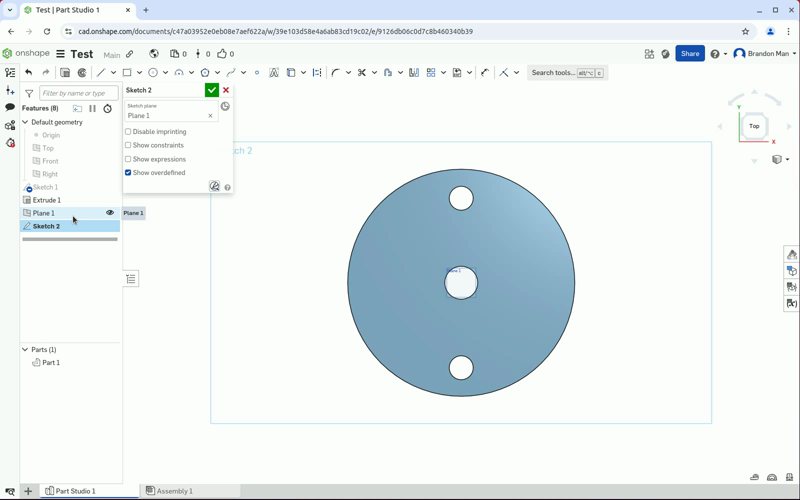
mouse_move(73, 352)
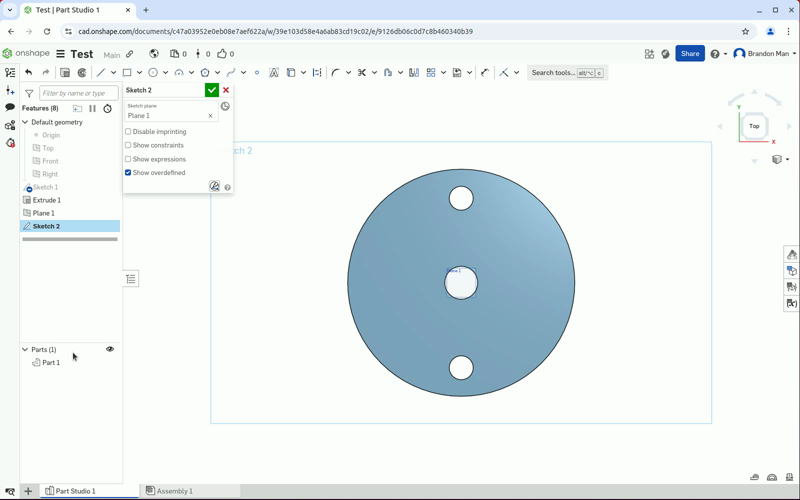
key(y)
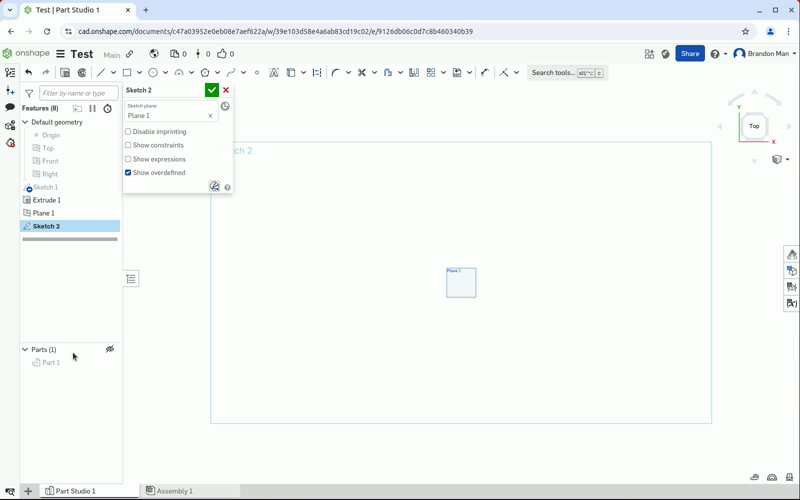
key(c)
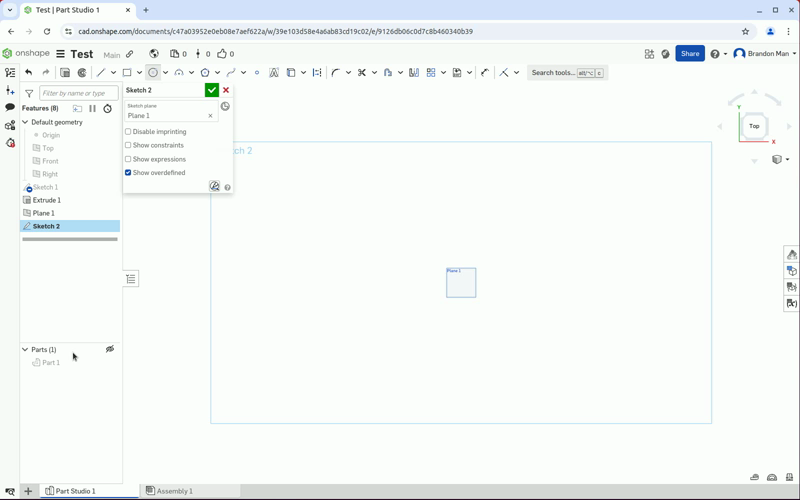
key_down(shift)
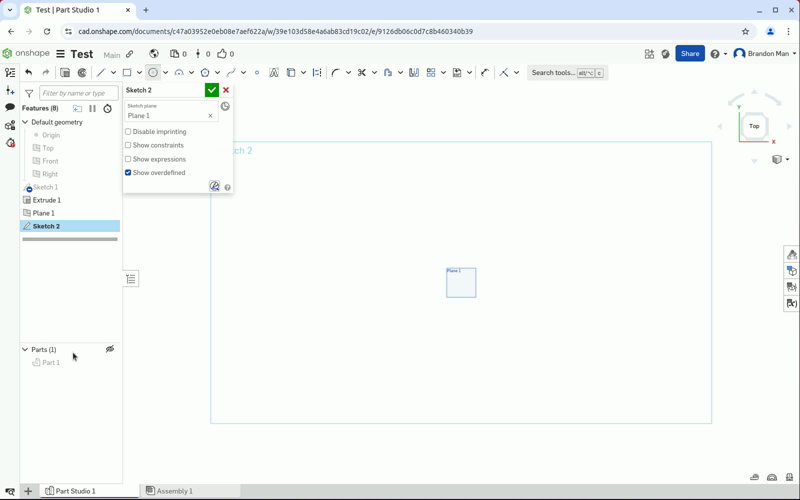
mouse_move(461, 282)
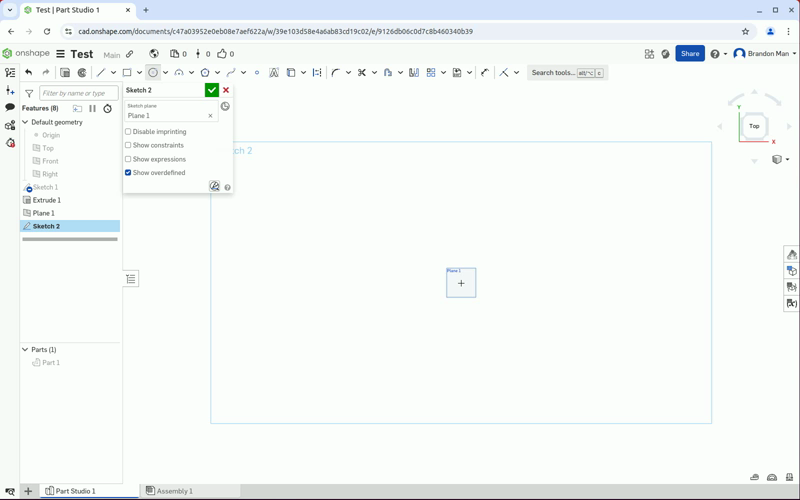
click(461, 282)
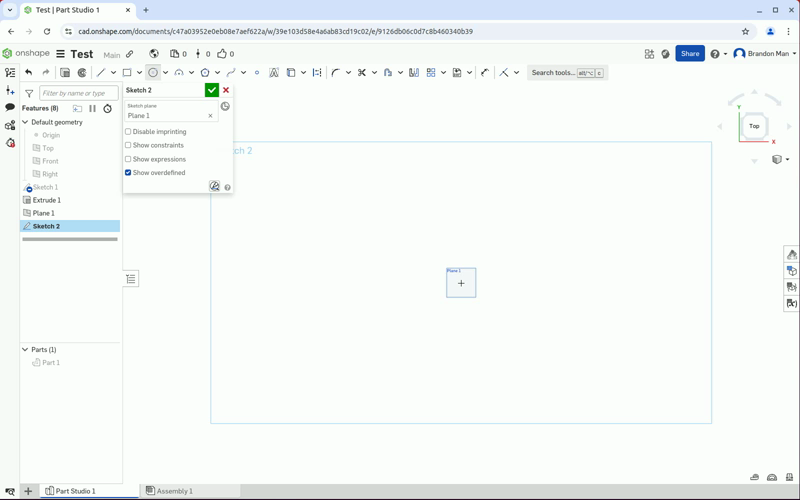
key_up(shift)
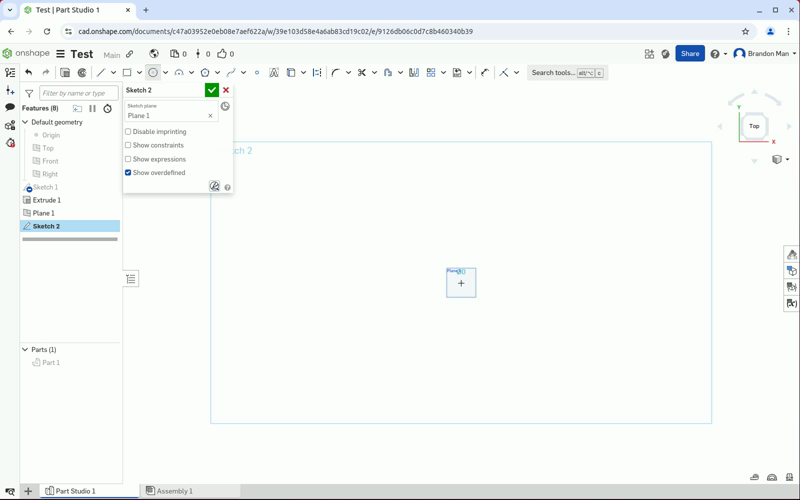
mouse_move(477, 282)
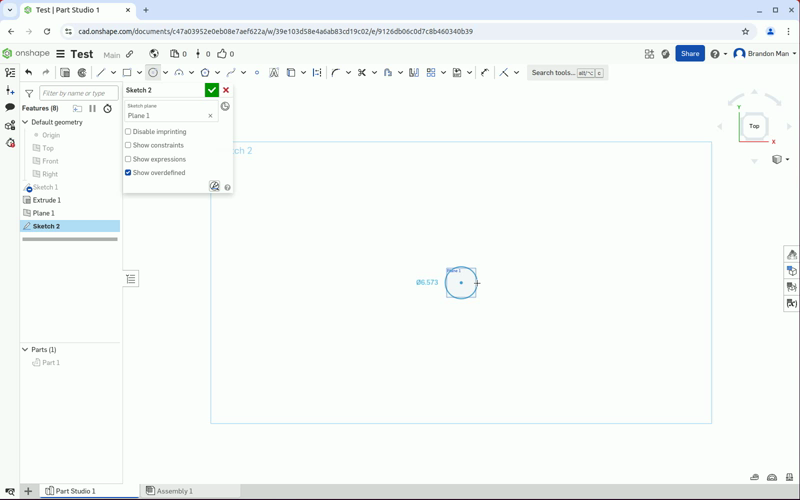
click(477, 282)
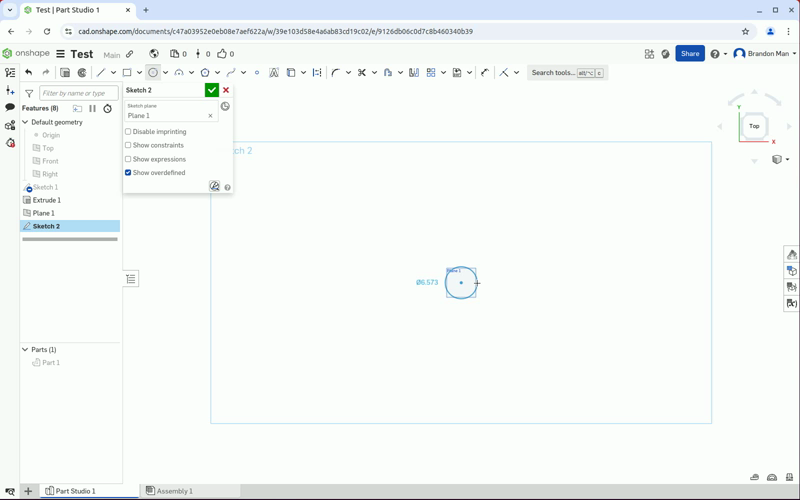
key(esc)
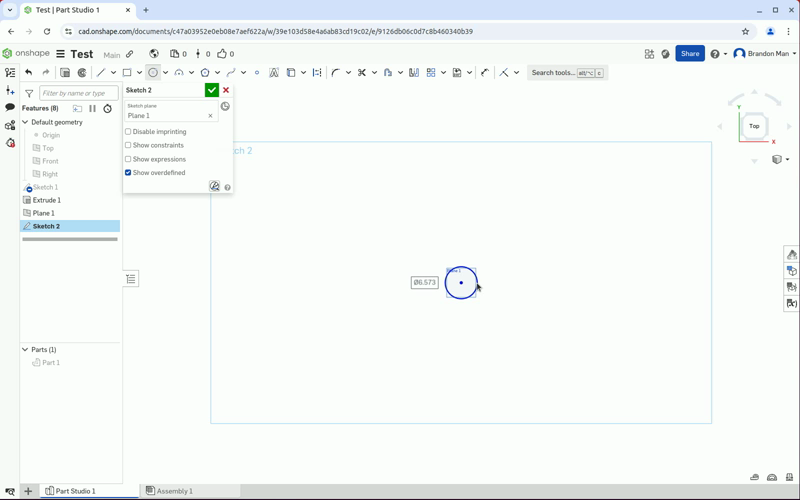
mouse_move(473, 280)
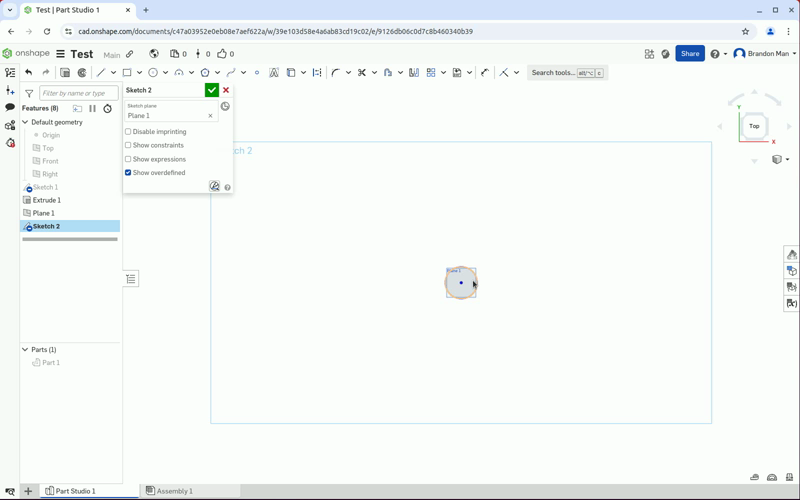
scroll(6)
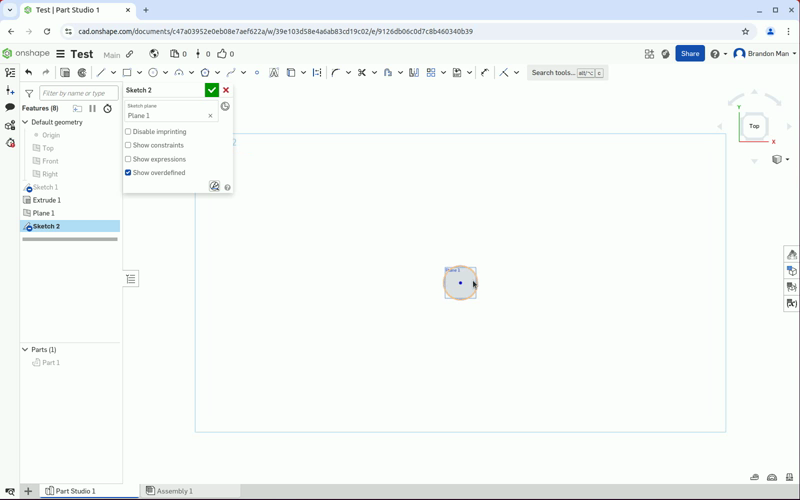
scroll(6)
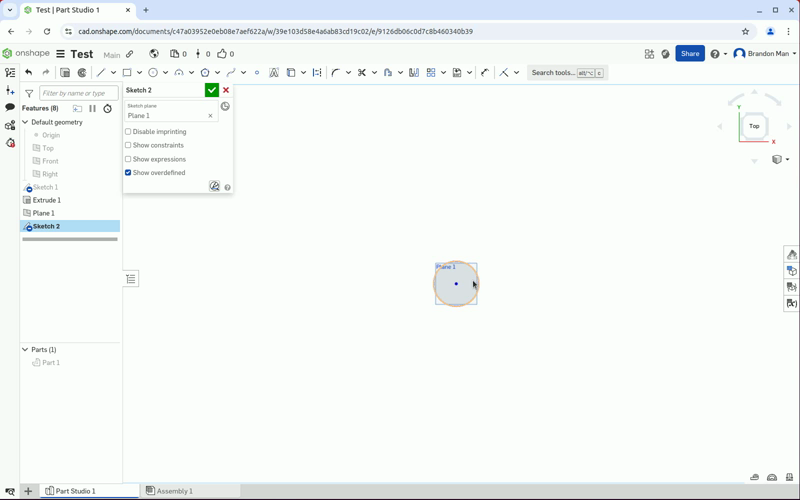
scroll(6)
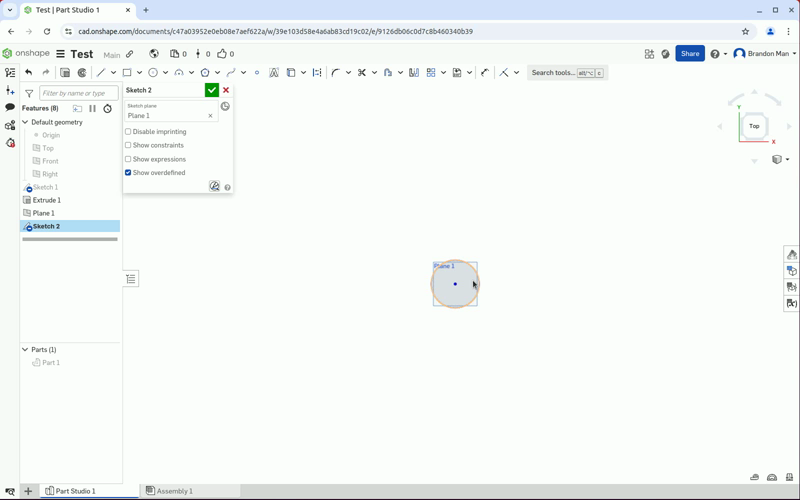
scroll(6)
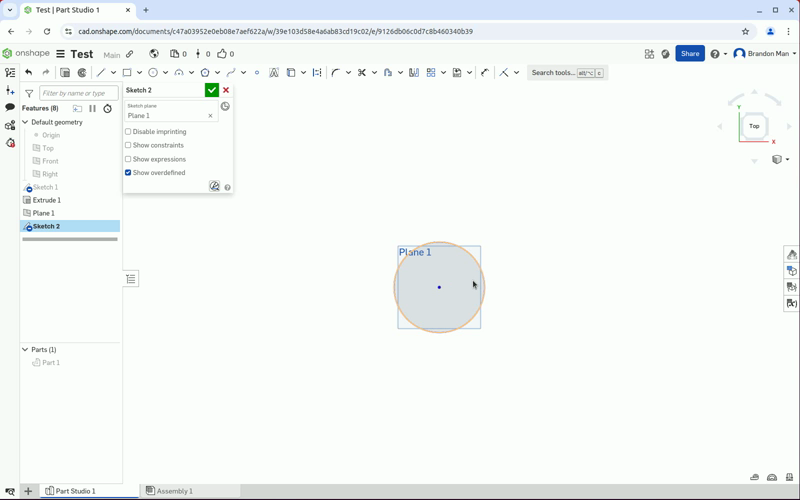
scroll(6)
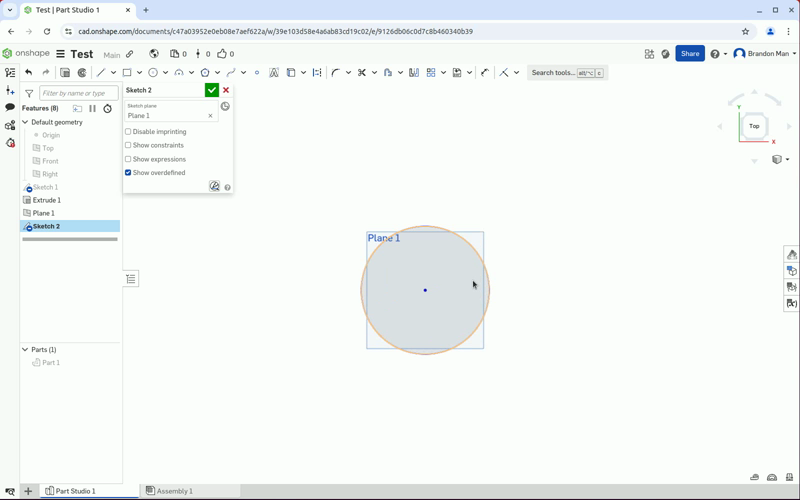
scroll(6)
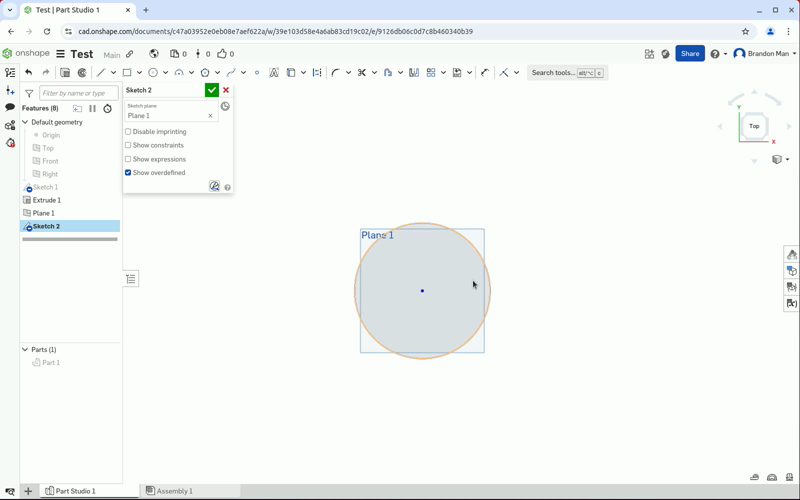
scroll(6)
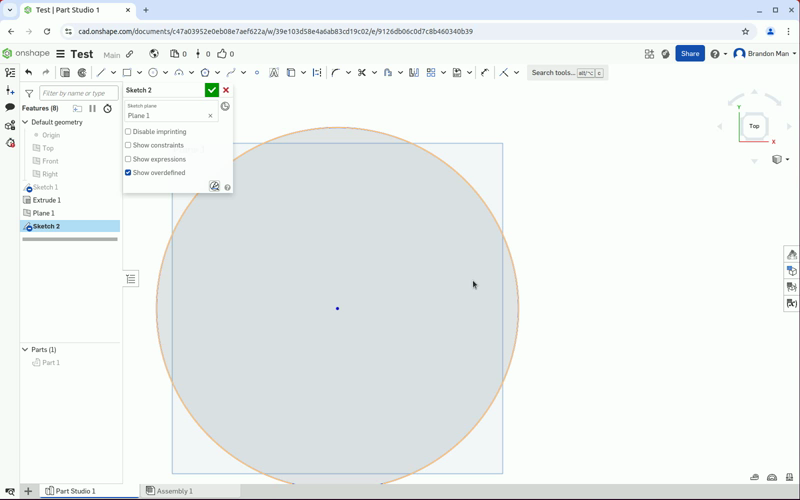
click(473, 280)
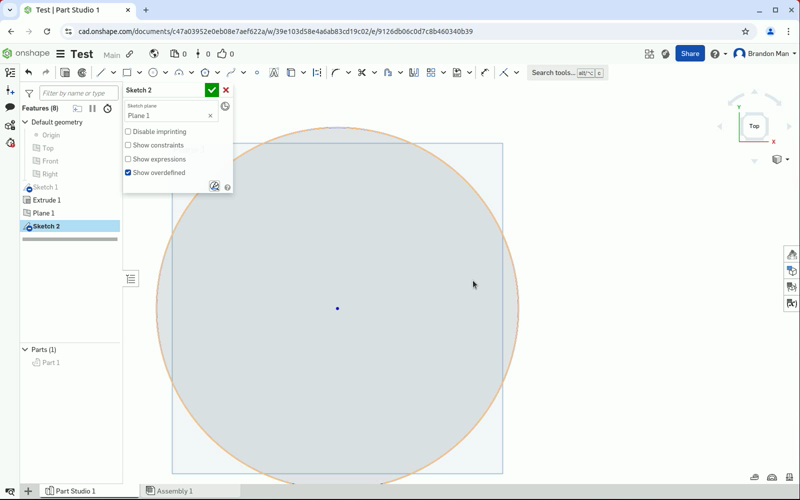
scroll(-6)
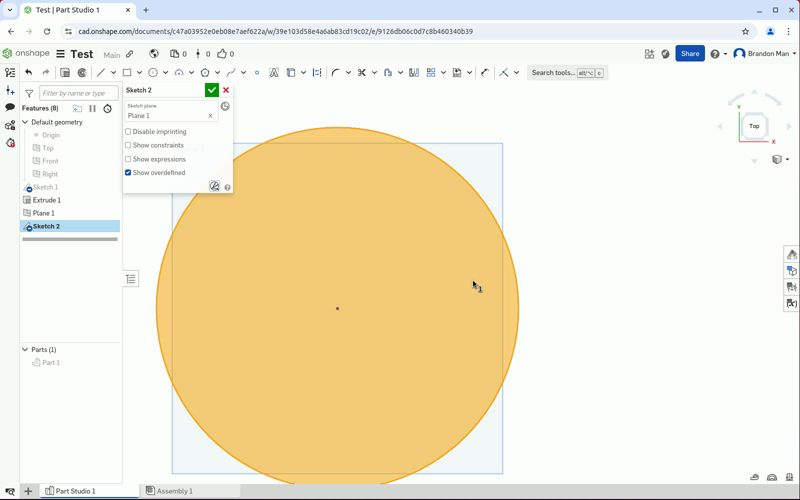
scroll(-6)
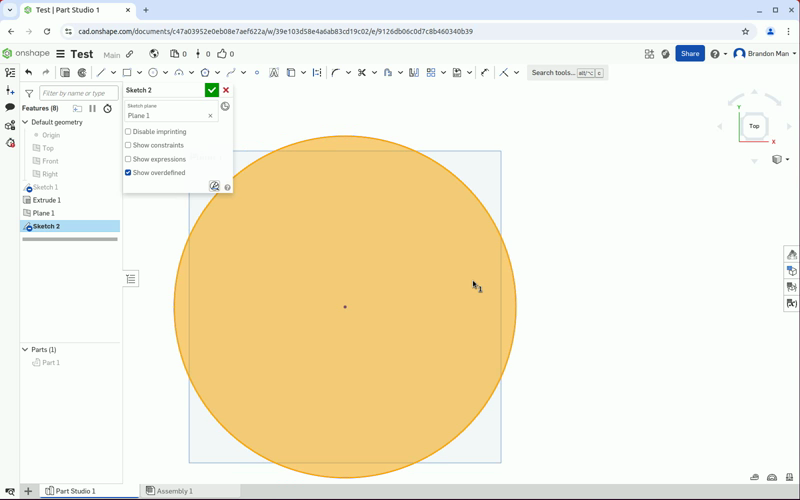
scroll(-6)
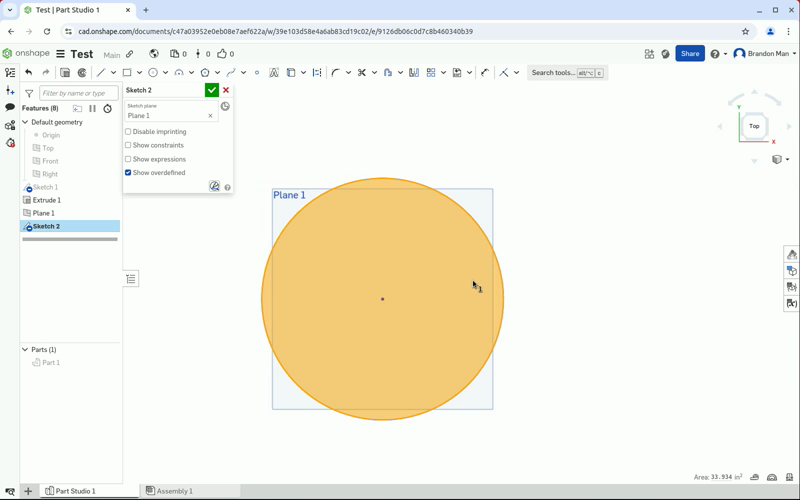
scroll(-6)
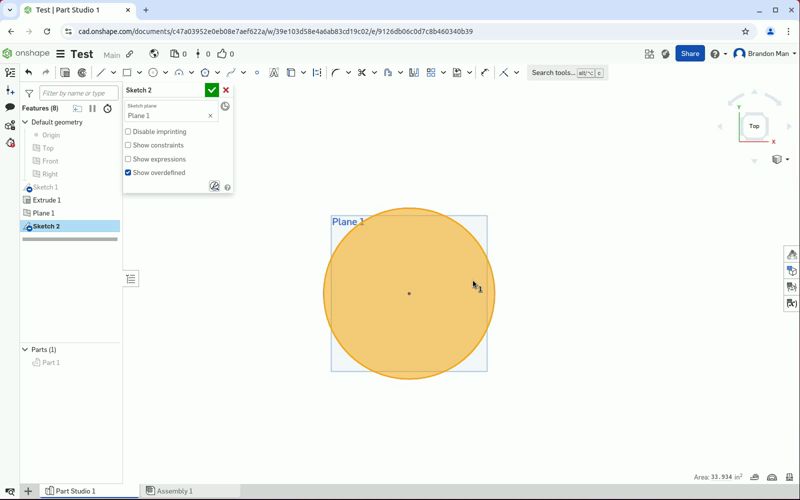
scroll(-6)
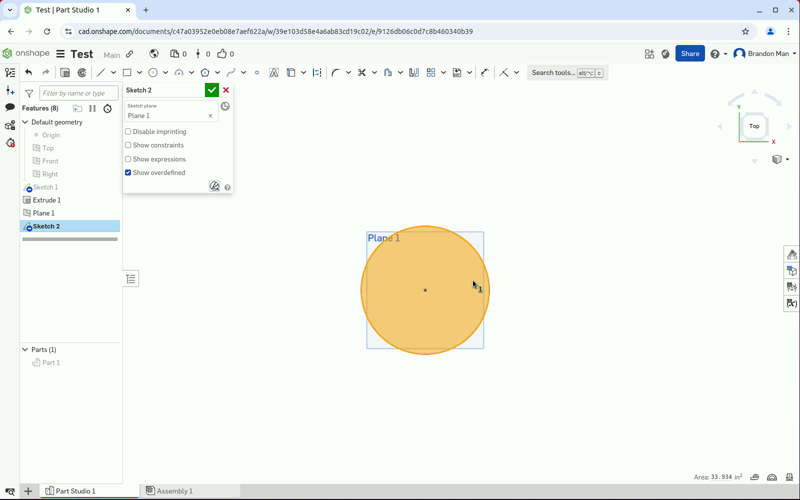
scroll(-6)
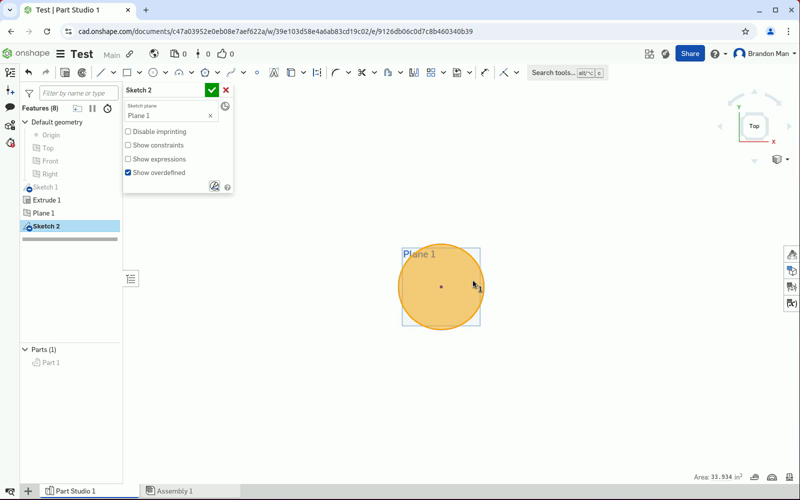
scroll(-6)
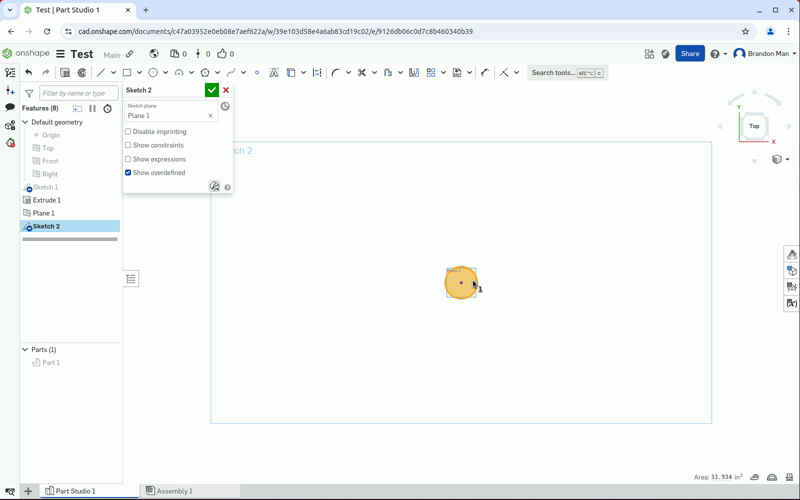
mouse_move(73, 352)
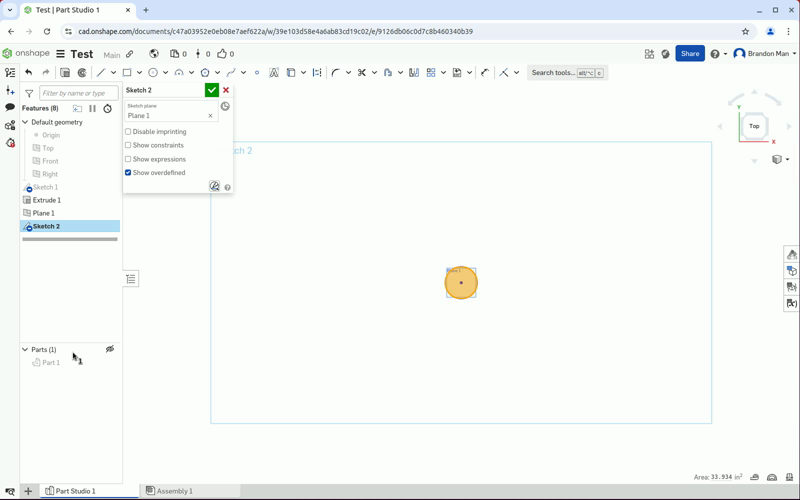
key(shift+y)
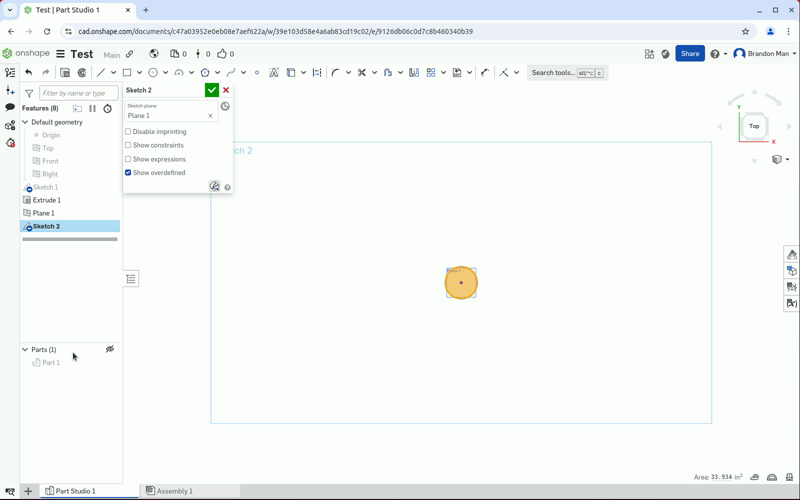
key(shift+e)
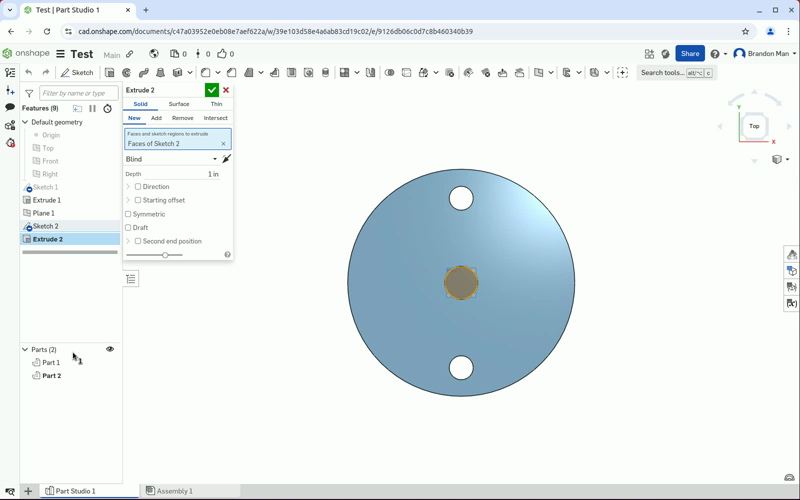
mouse_move(143, 106)
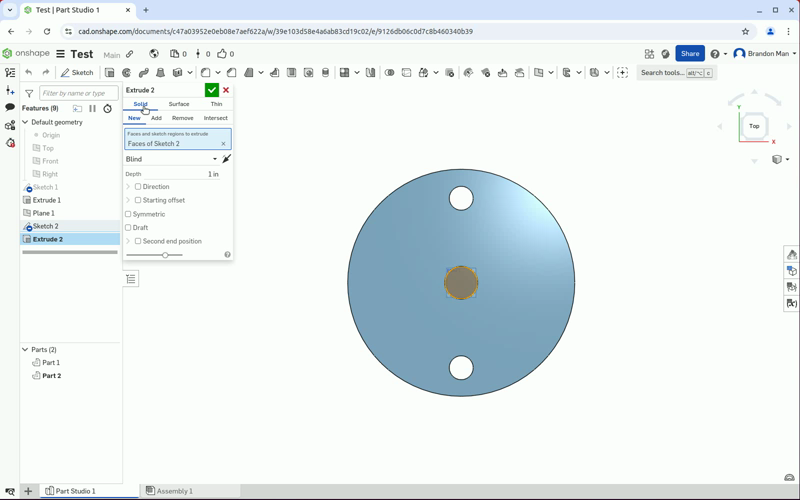
click(143, 106)
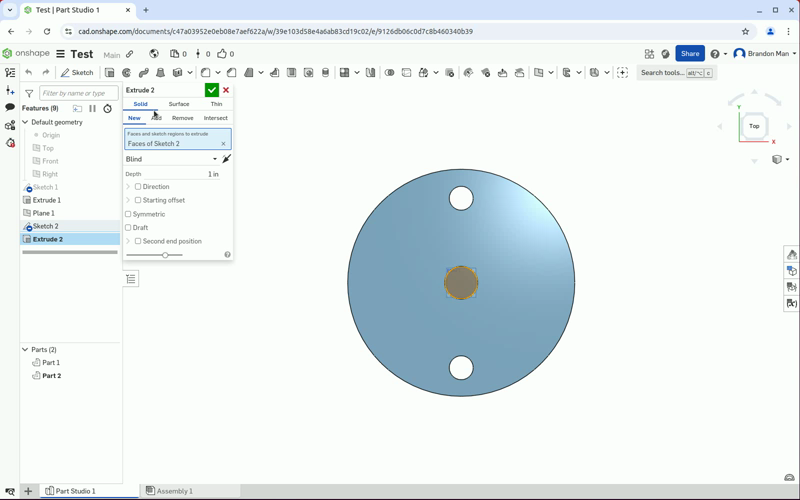
mouse_move(186, 120)
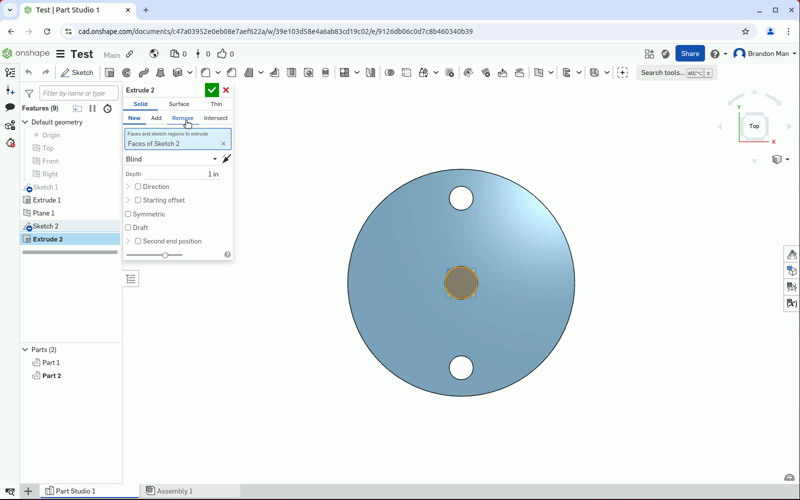
click(186, 120)
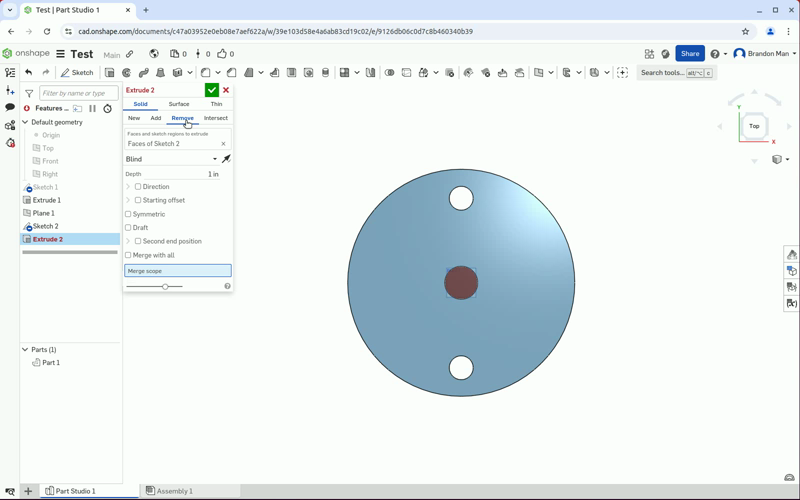
key(tab, 4)
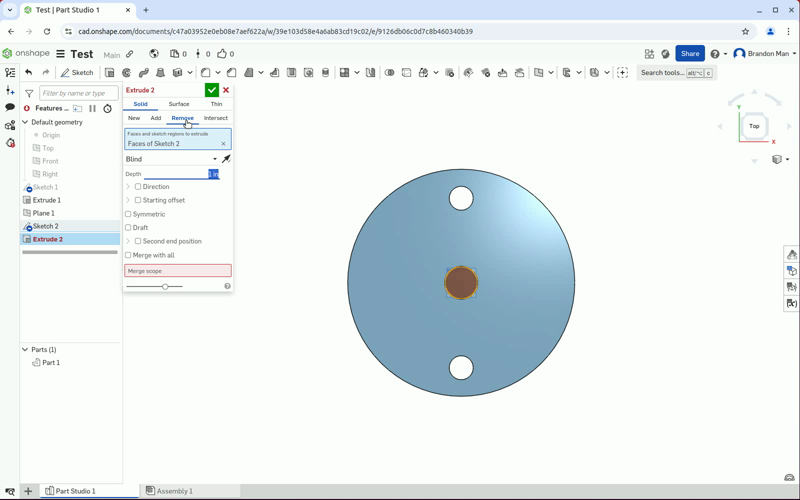
text(7.221)
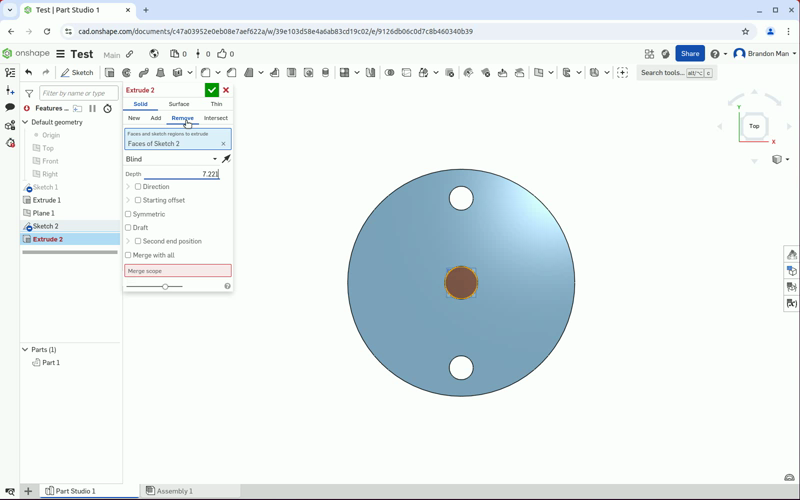
key(tab, 6)
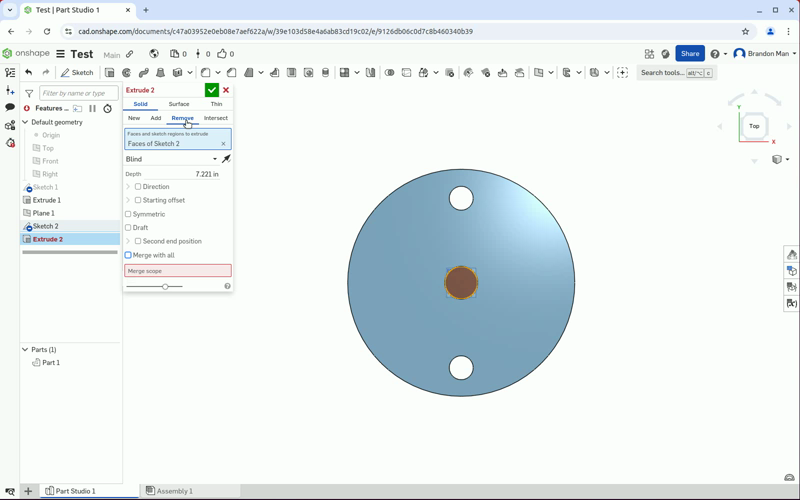
key(space)
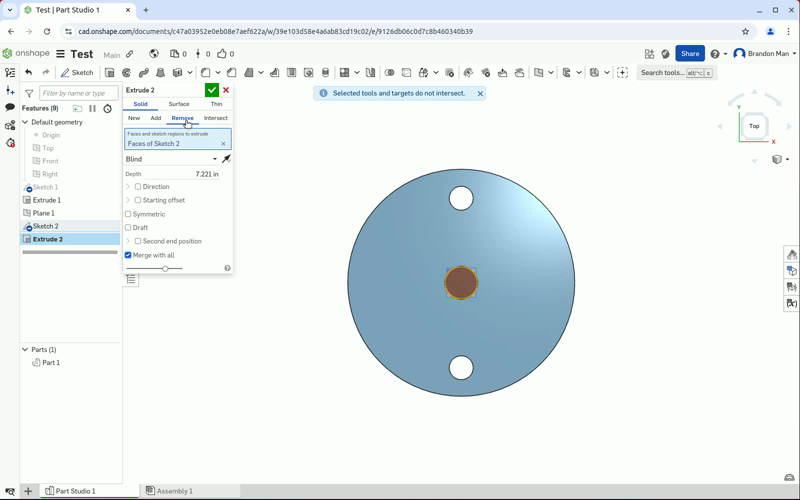
key(enter)
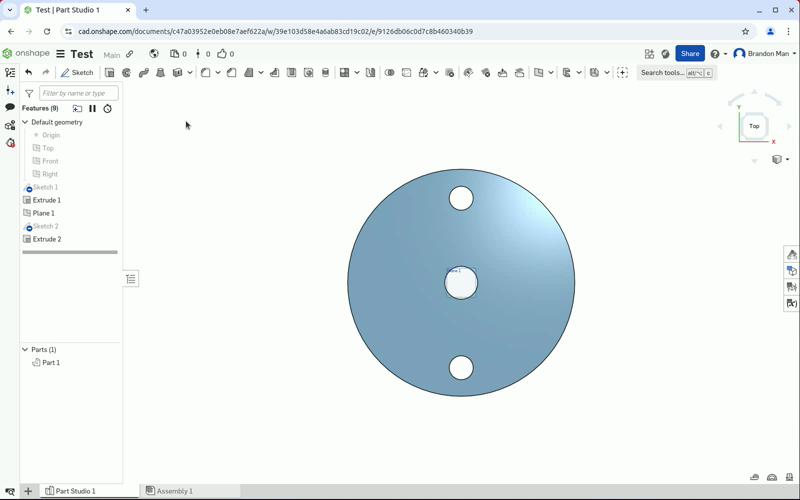
key(shift+h)
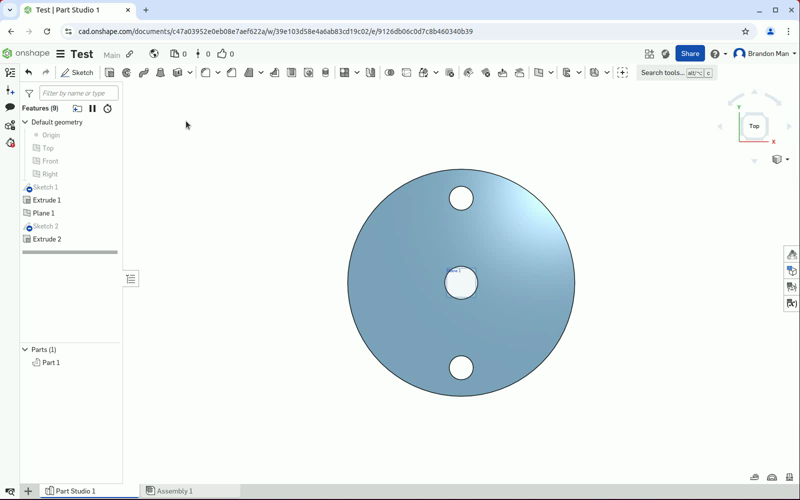
key(shift+h)
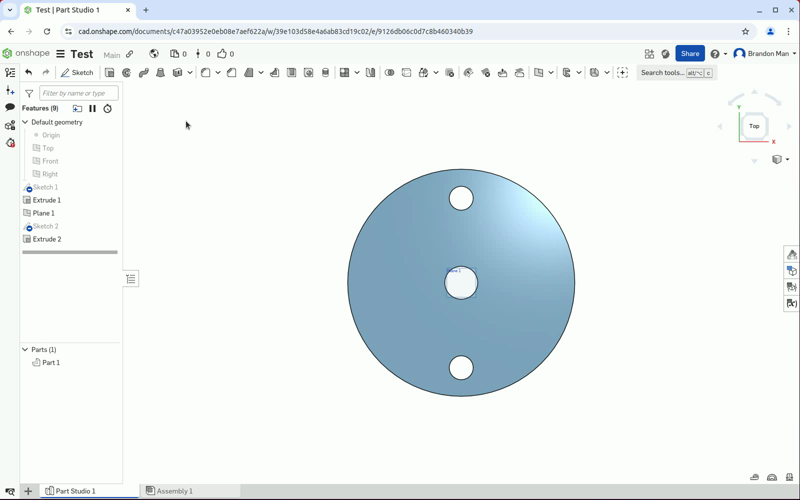
mouse_move(73, 189)
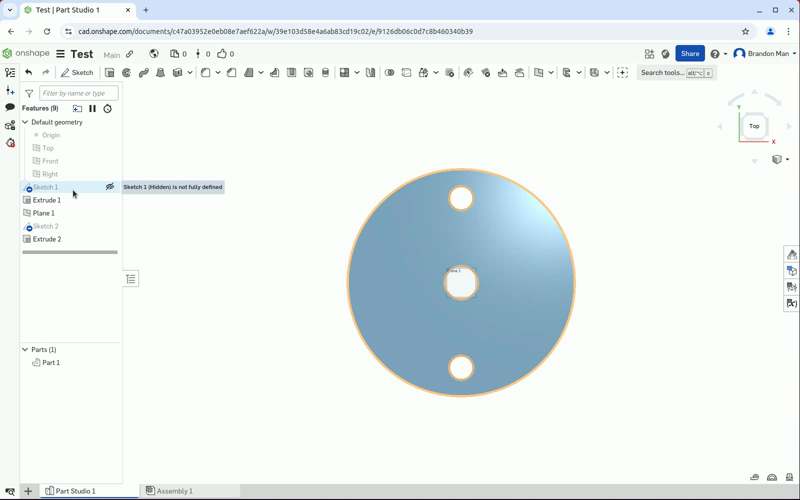
click(73, 189)
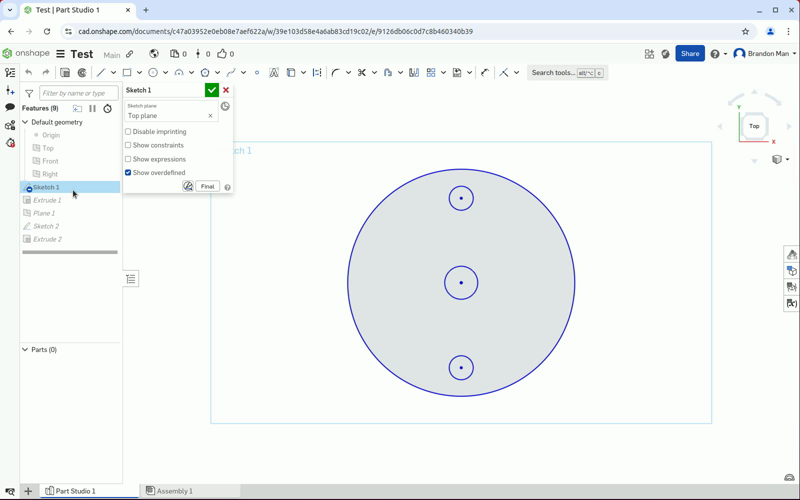
mouse_move(229, 92)
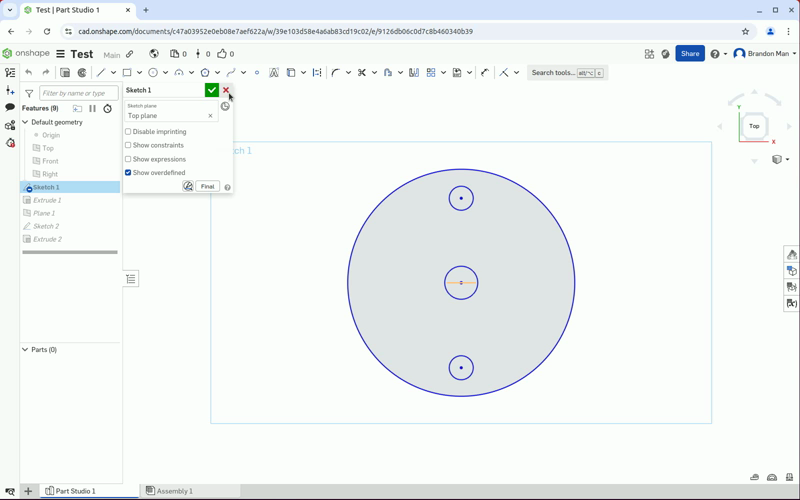
click(229, 92)
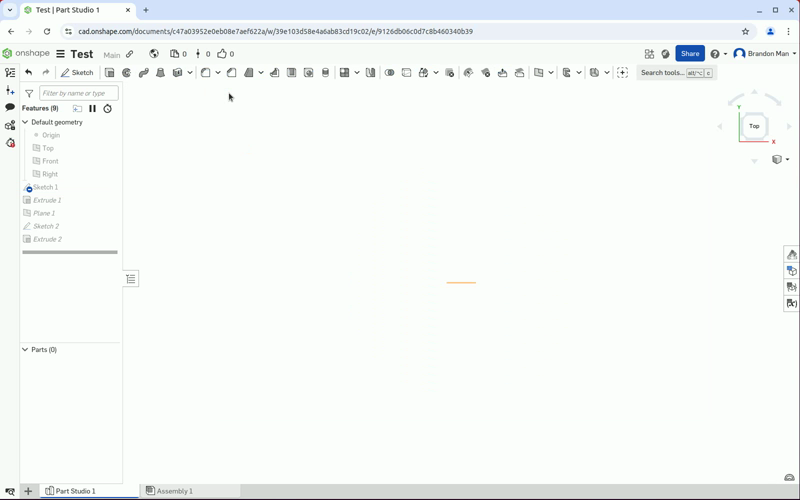
key(shift+s)
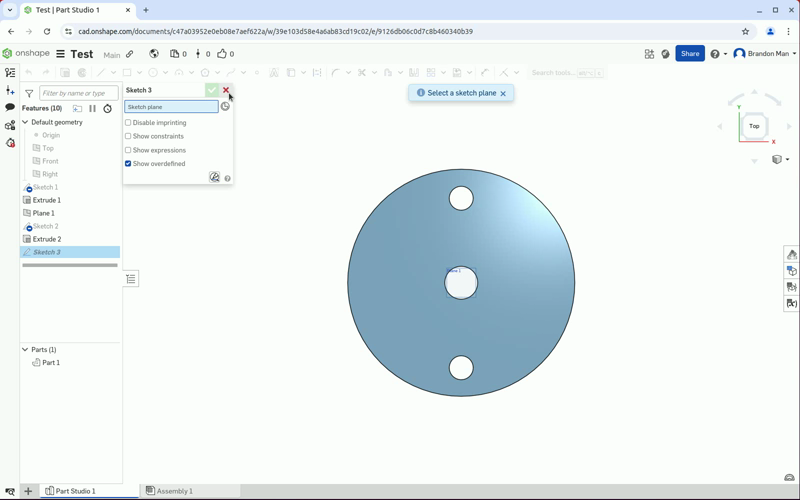
mouse_move(73, 215)
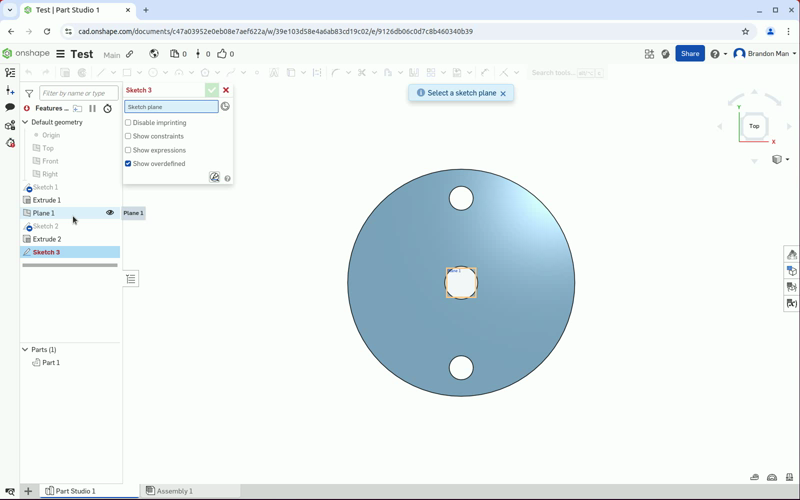
click(73, 215)
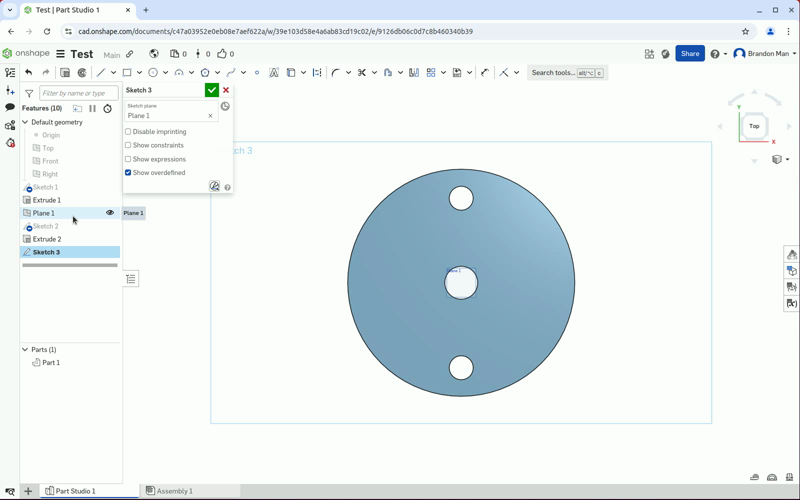
mouse_move(73, 352)
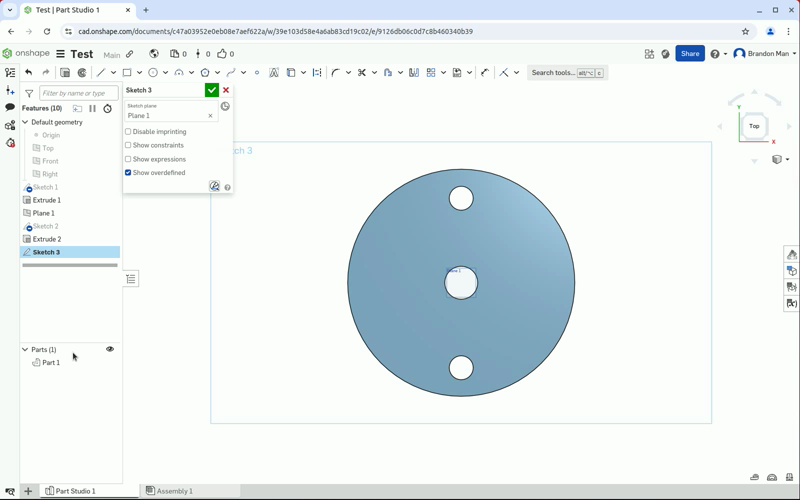
key(y)
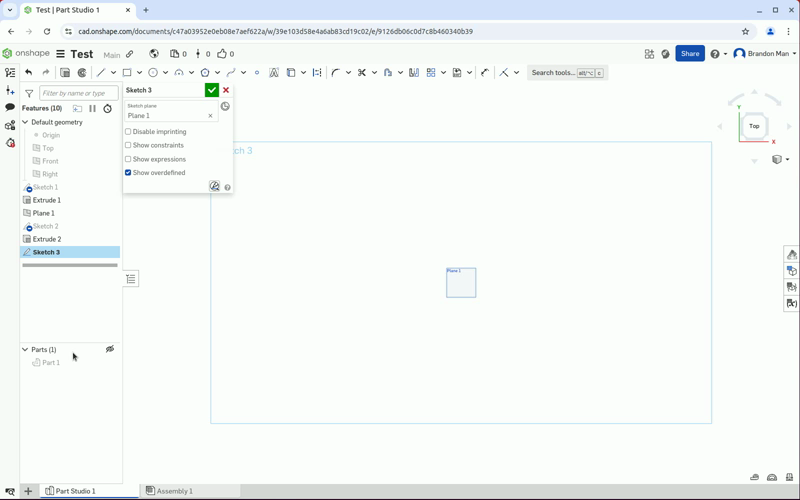
key(c)
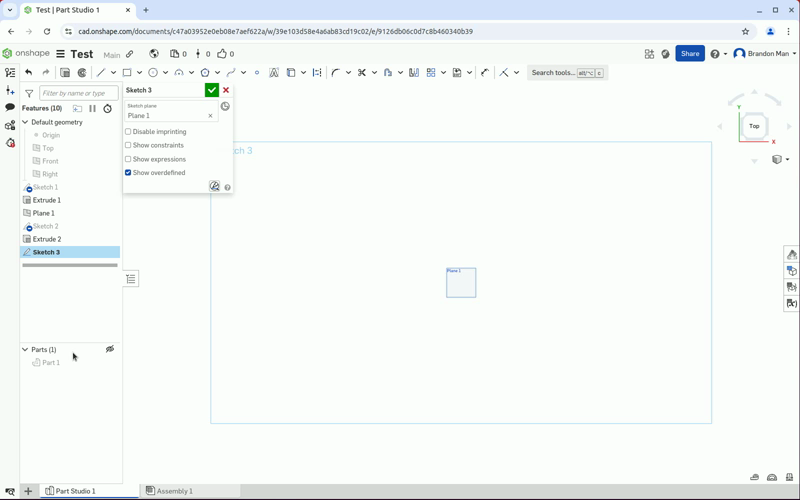
key_down(shift)
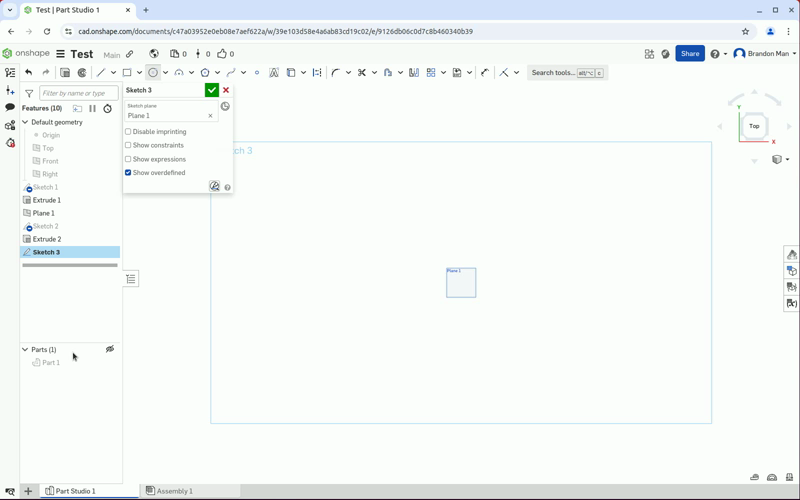
mouse_move(461, 282)
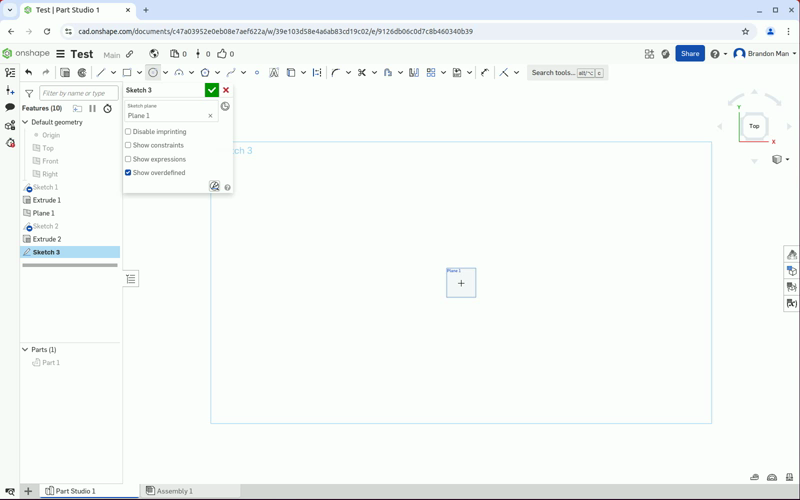
click(461, 282)
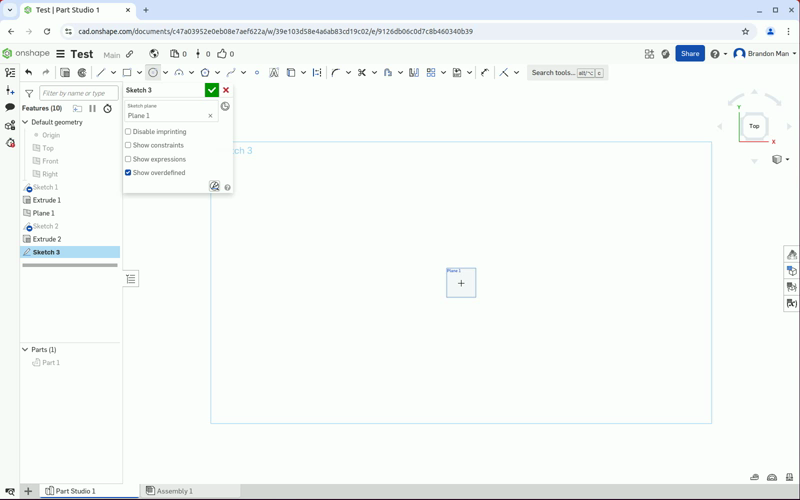
key_up(shift)
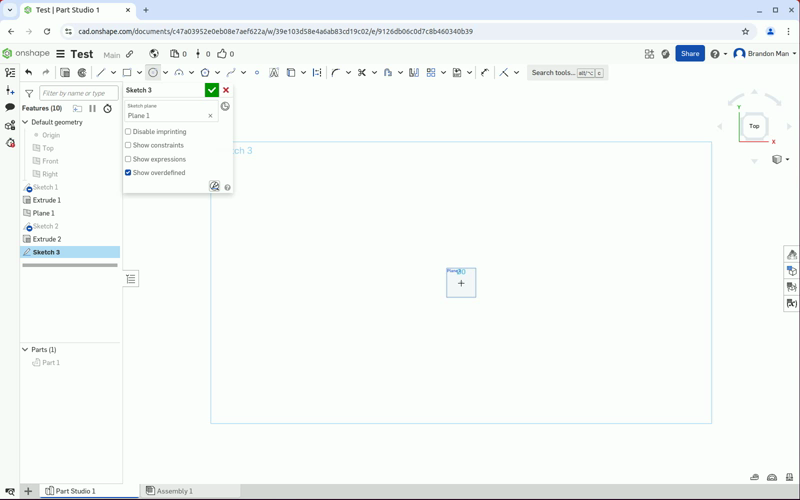
mouse_move(500, 282)
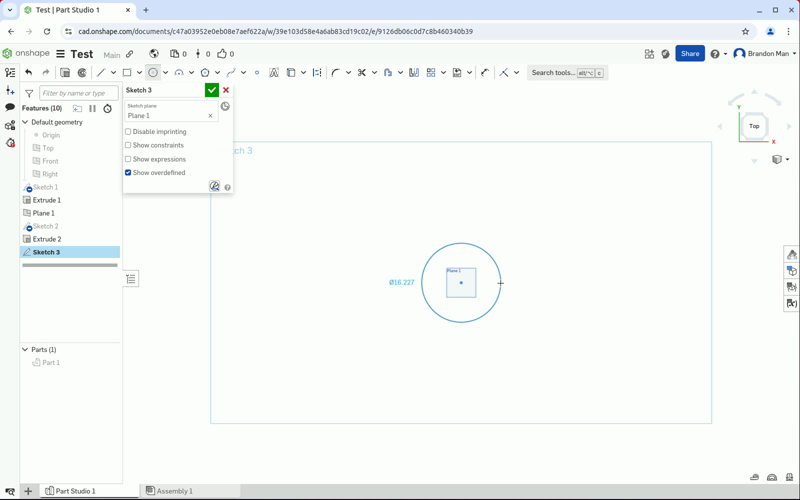
click(500, 282)
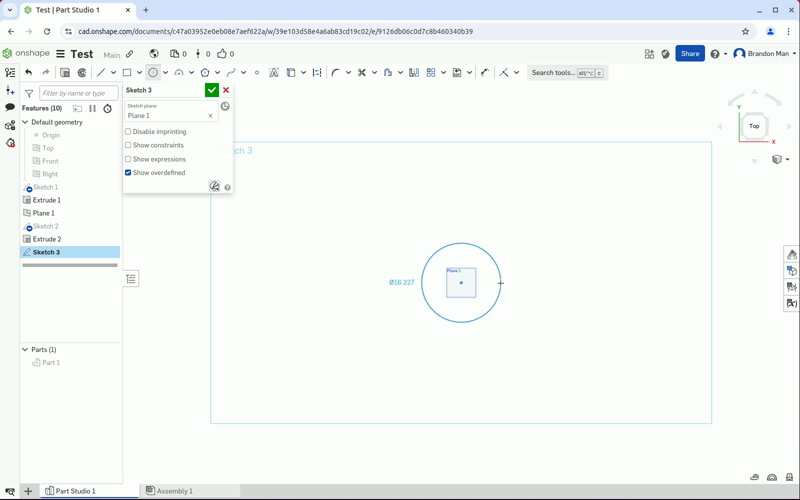
key(esc)
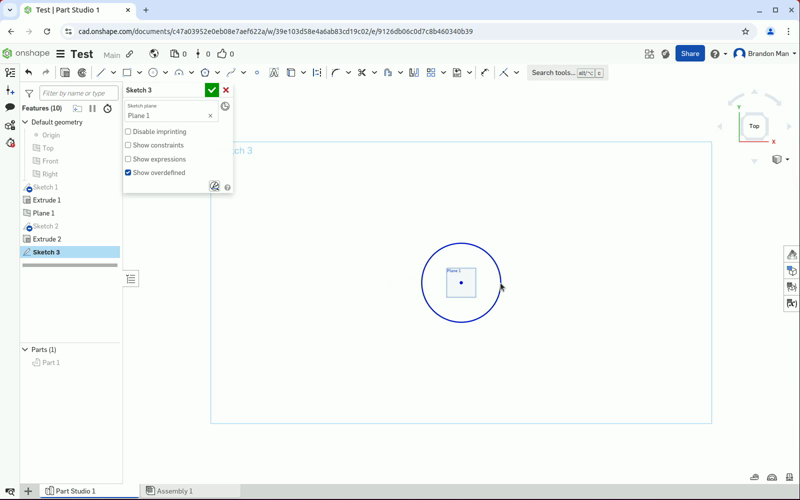
key(c)
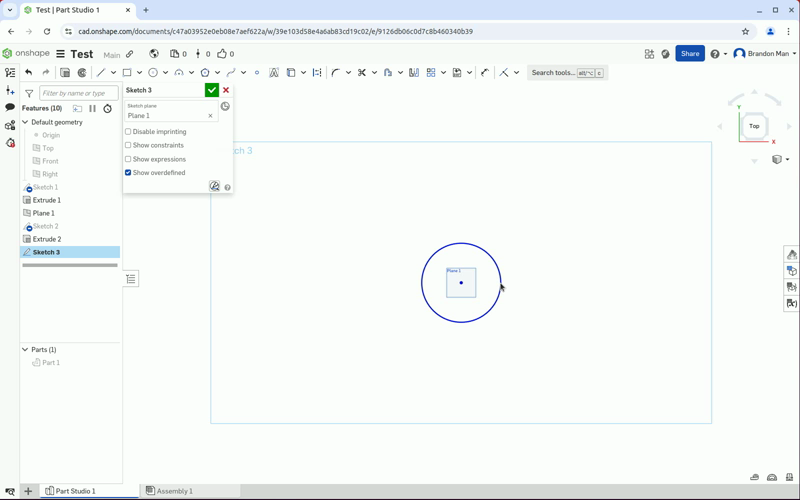
key_down(shift)
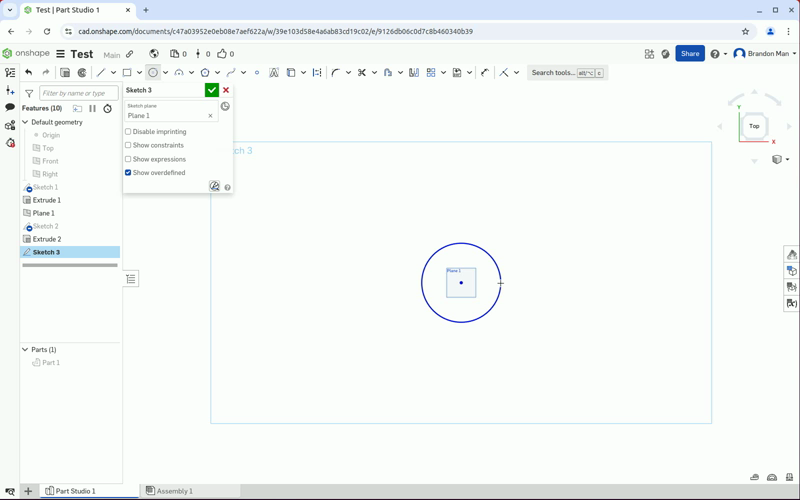
mouse_move(461, 282)
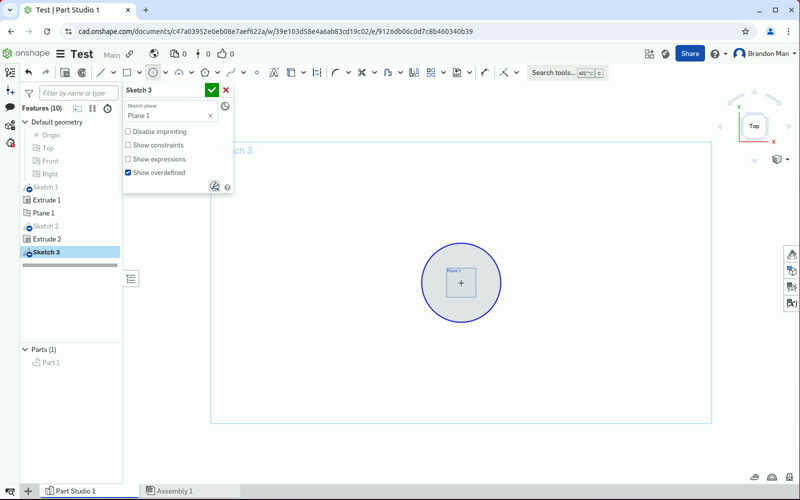
click(461, 282)
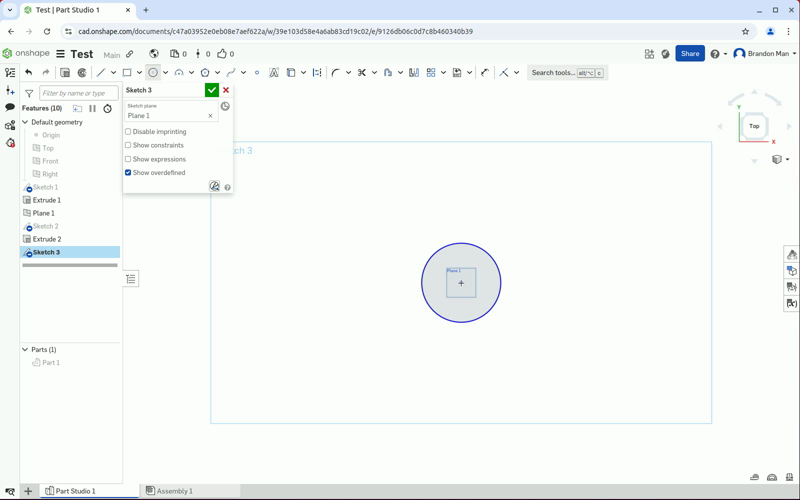
key_up(shift)
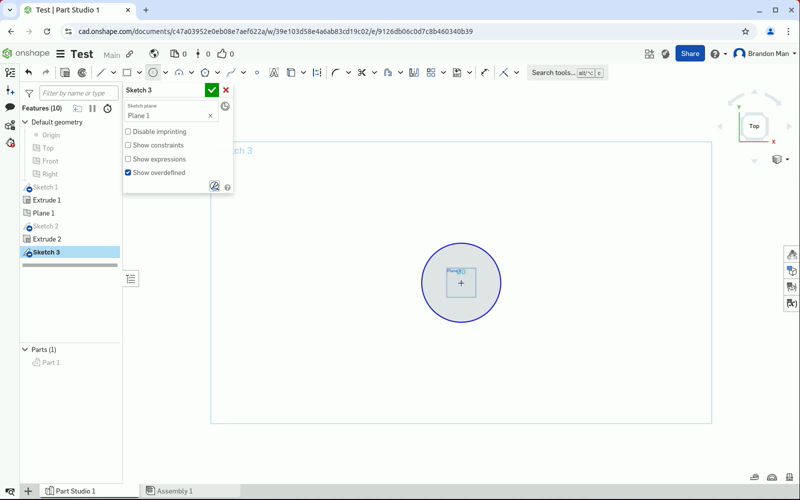
mouse_move(477, 282)
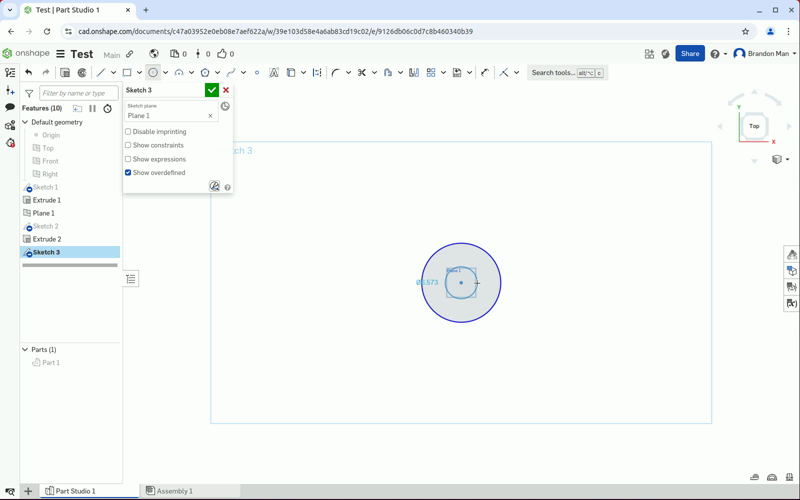
click(477, 282)
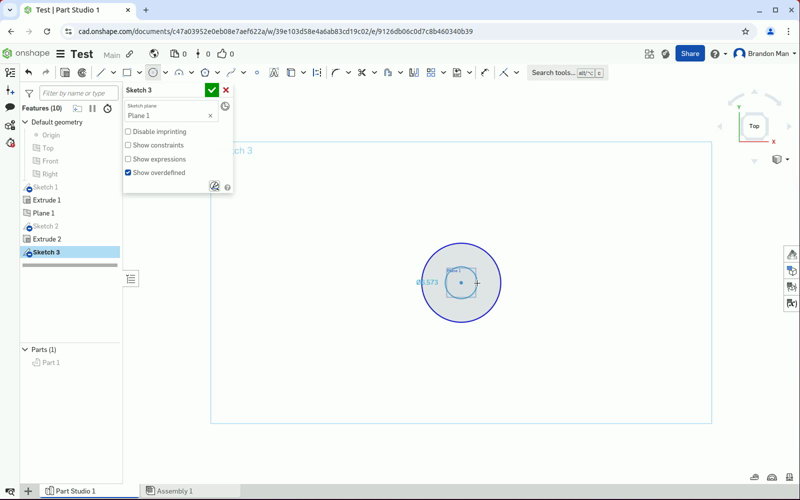
key(esc)
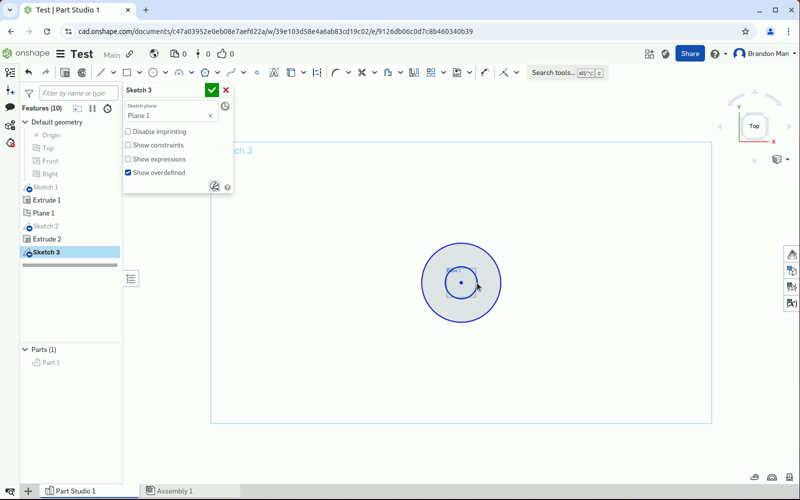
mouse_move(470, 300)
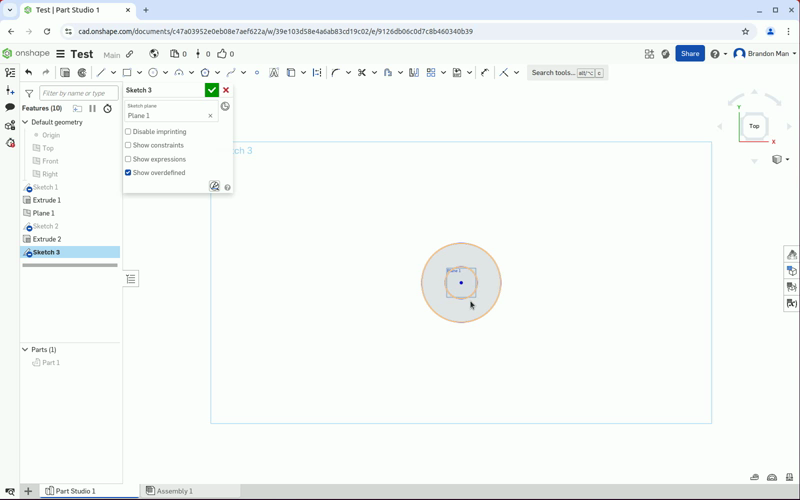
click(470, 300)
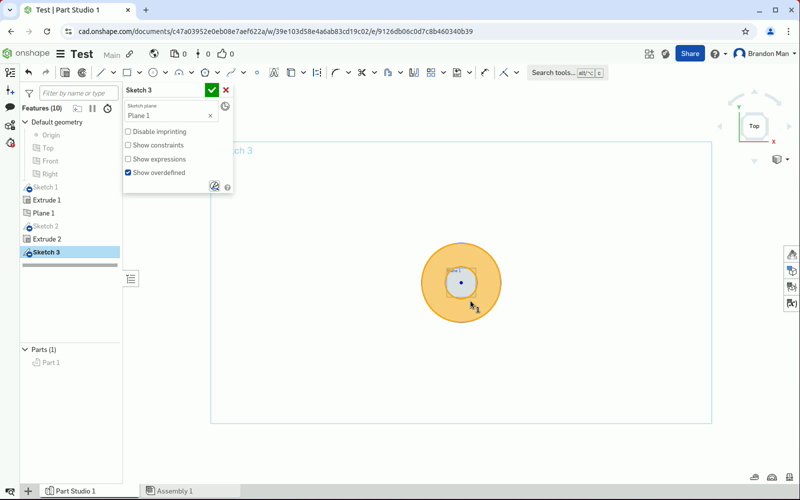
mouse_move(73, 352)
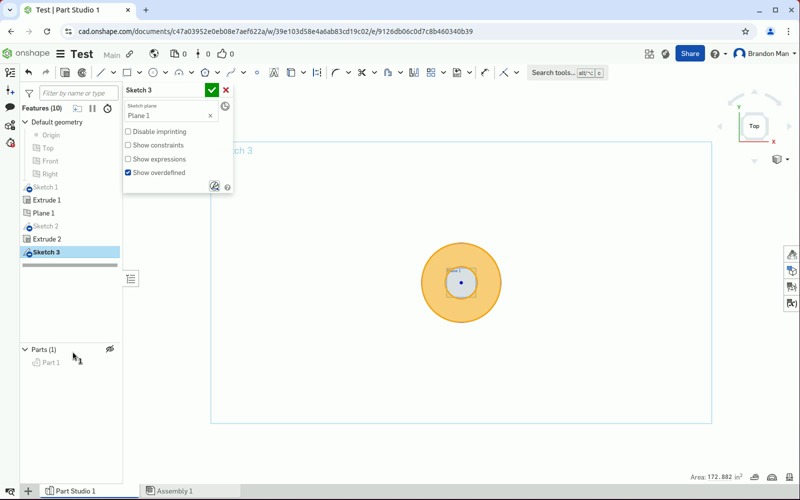
key(shift+y)
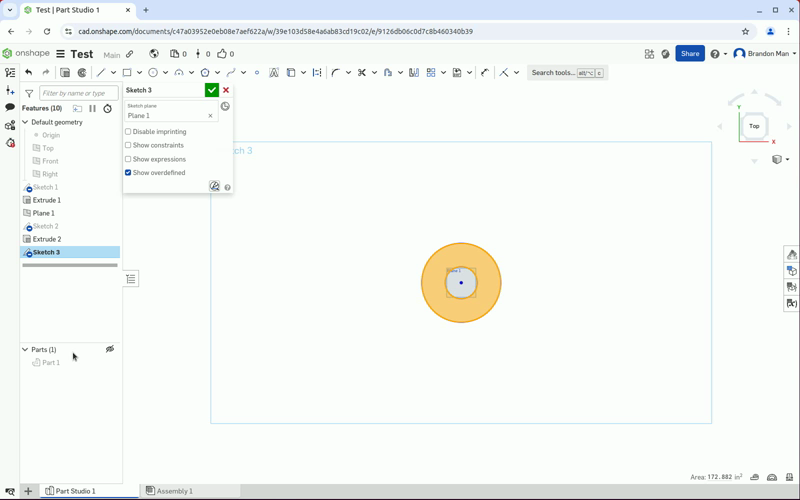
key(shift+e)
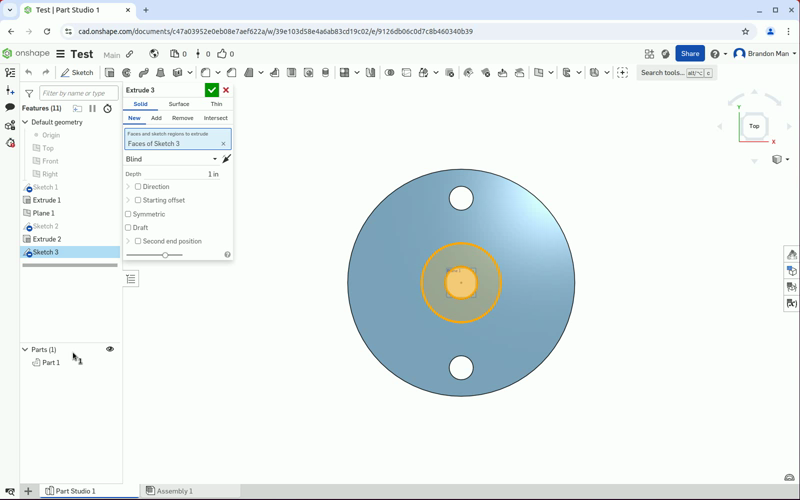
mouse_move(143, 106)
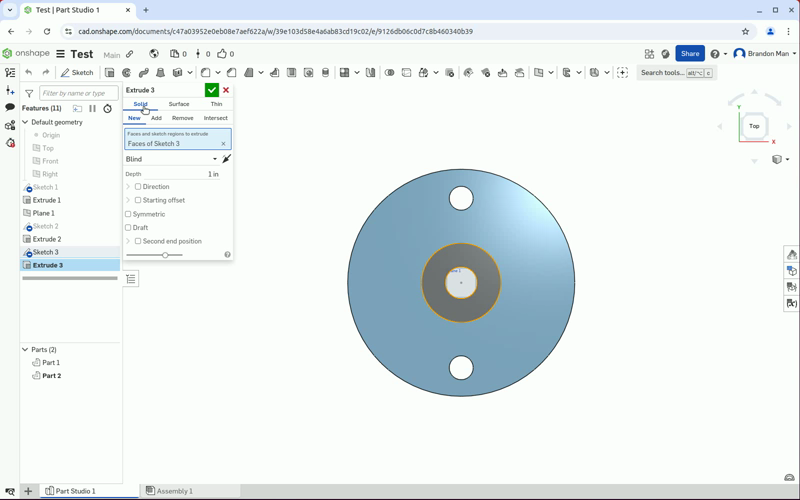
click(143, 106)
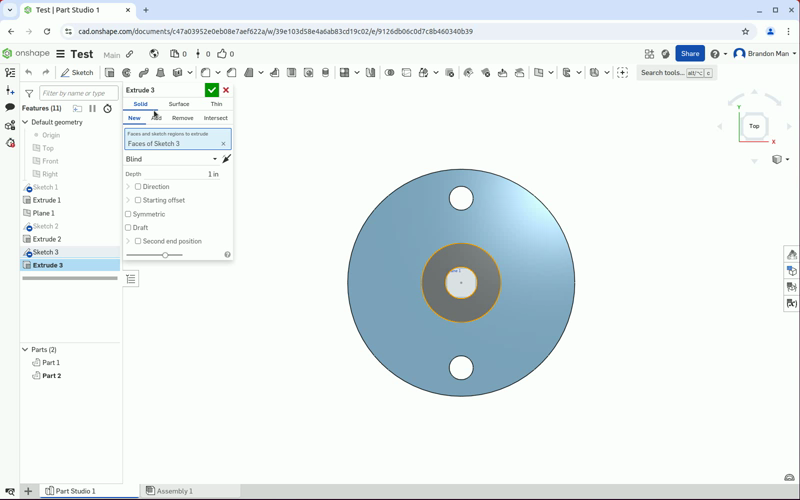
mouse_move(186, 120)
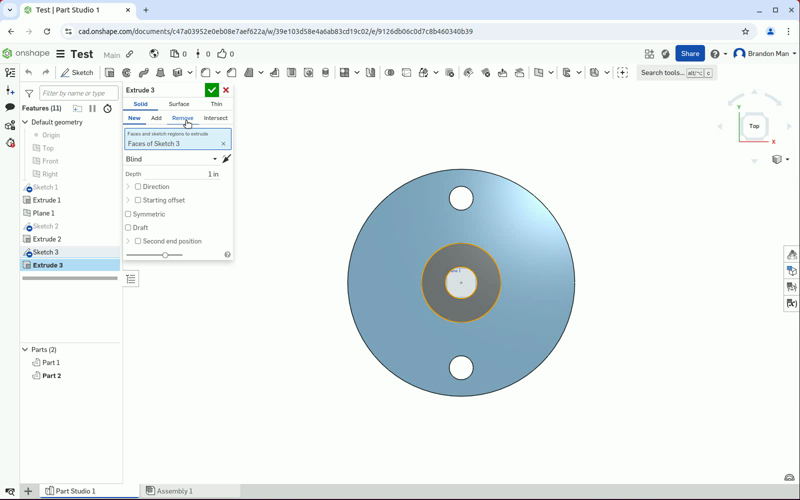
click(186, 120)
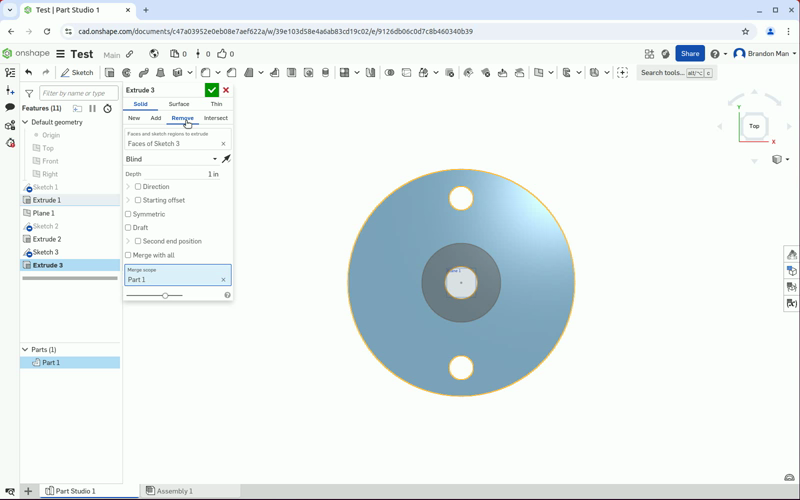
key(tab, 4)
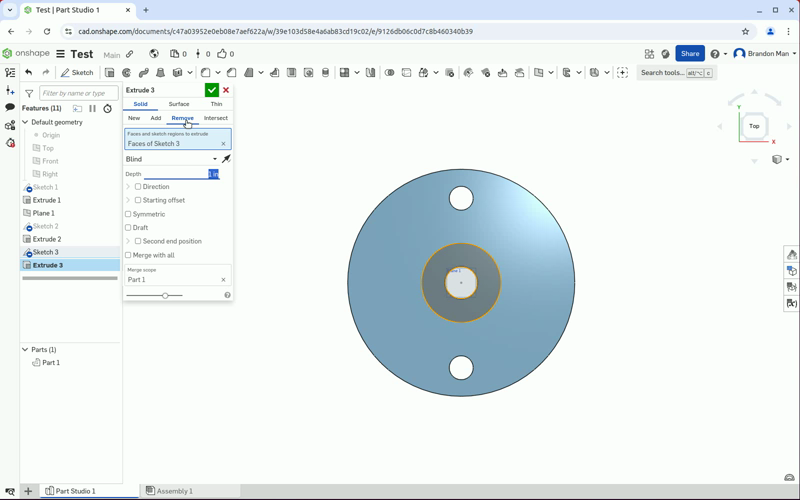
text(7.221)
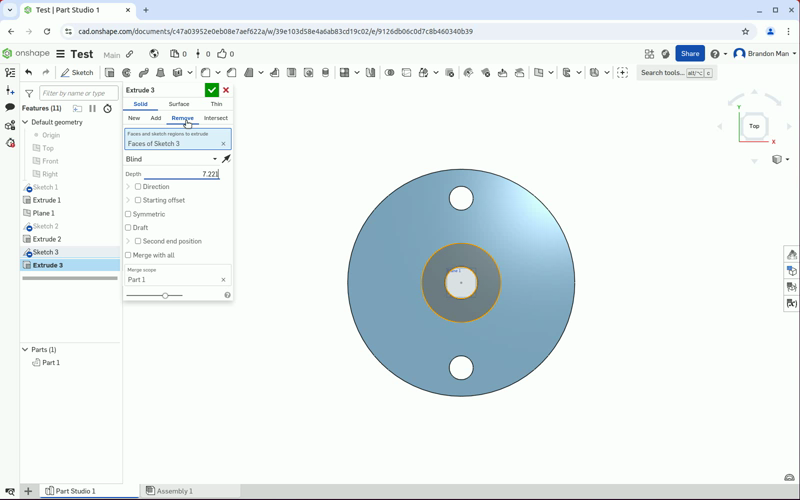
key(tab, 6)
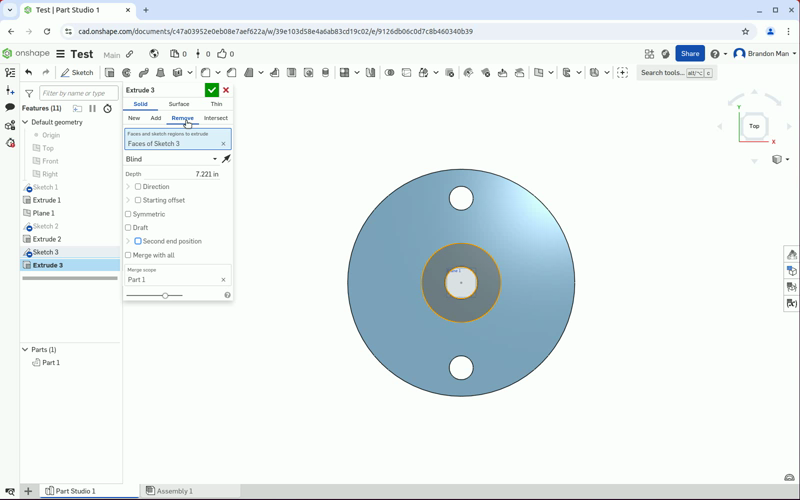
key(space)
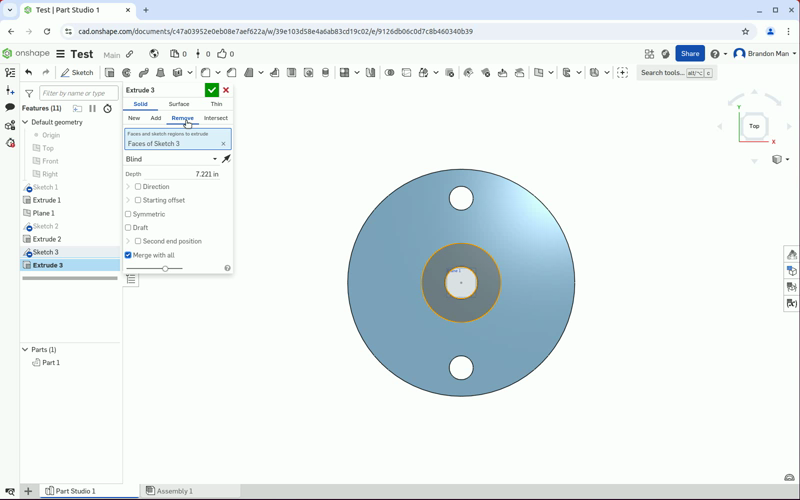
key(enter)
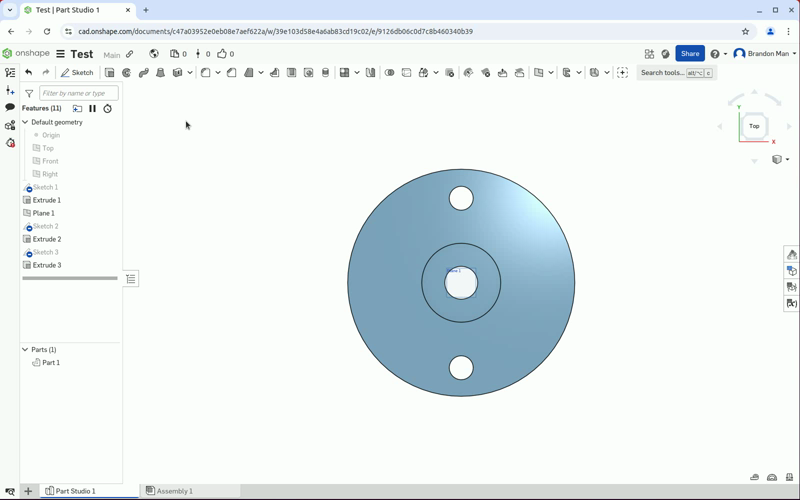
key(shift+h)
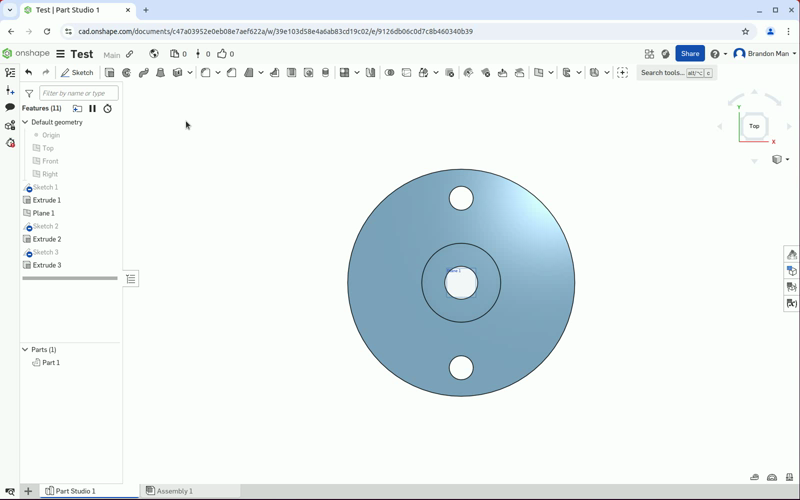
key(shift+h)
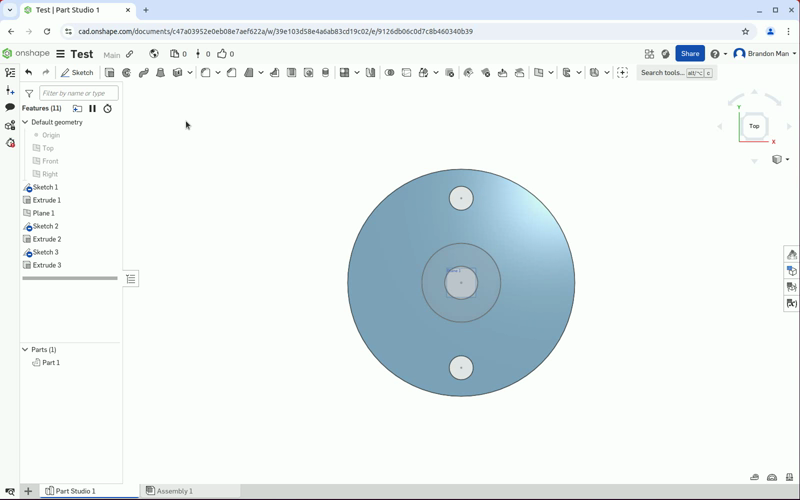
key(shift+7)
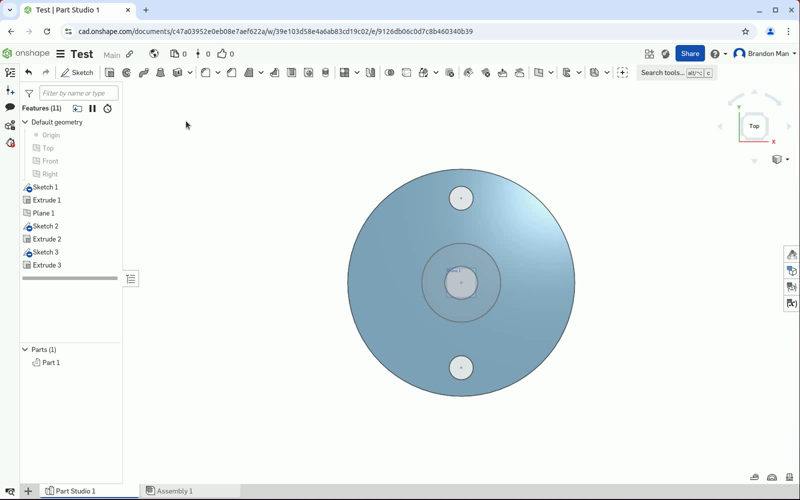
key(up, 3)
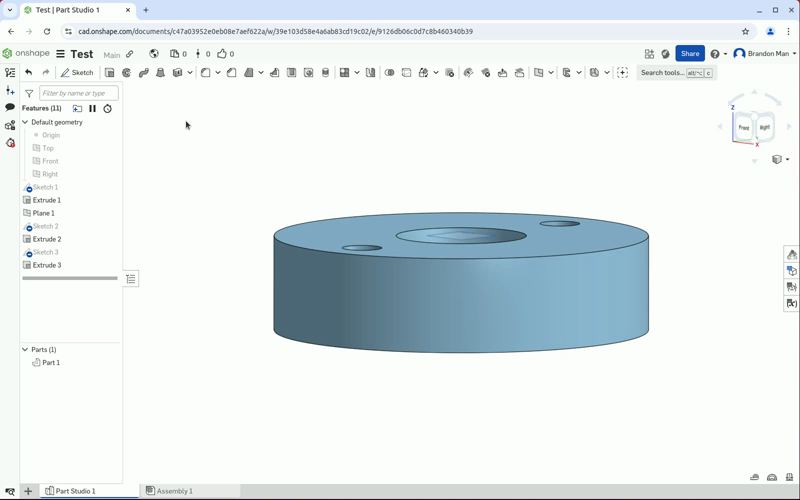
key(left, 3)
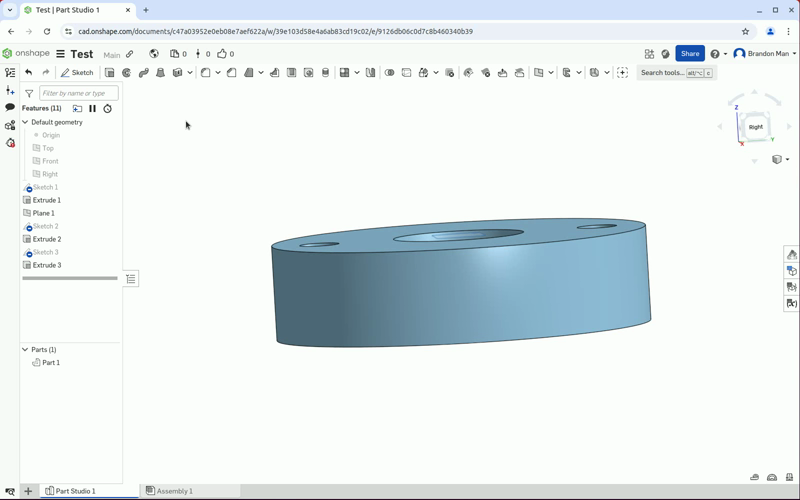
key(right, 3)
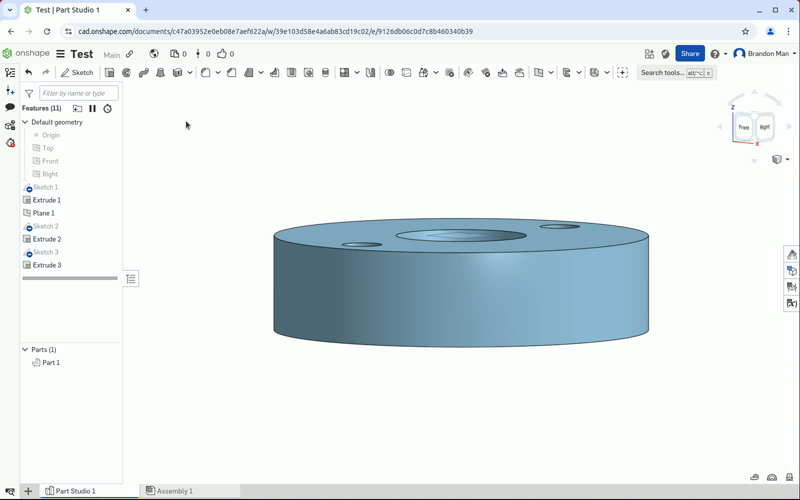
key(down, 3)
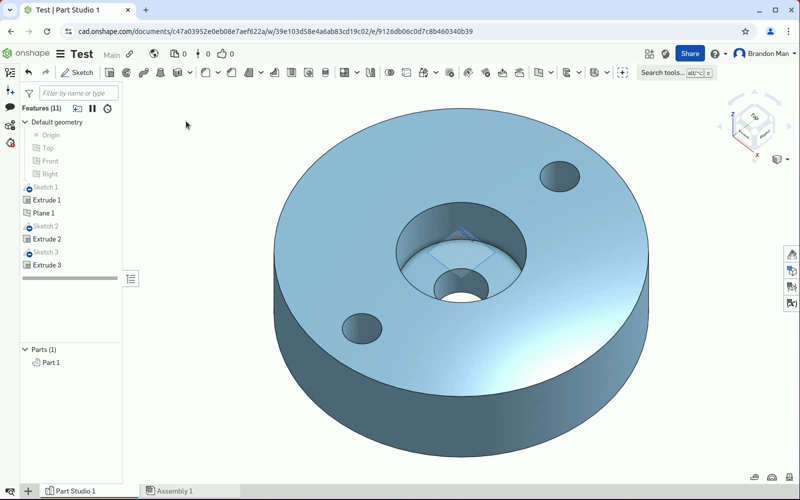
mouse_move(73, 189)
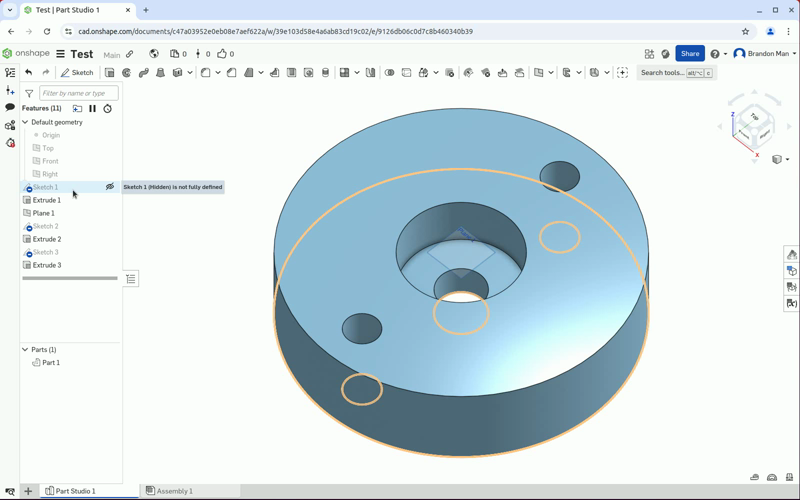
click(73, 189)